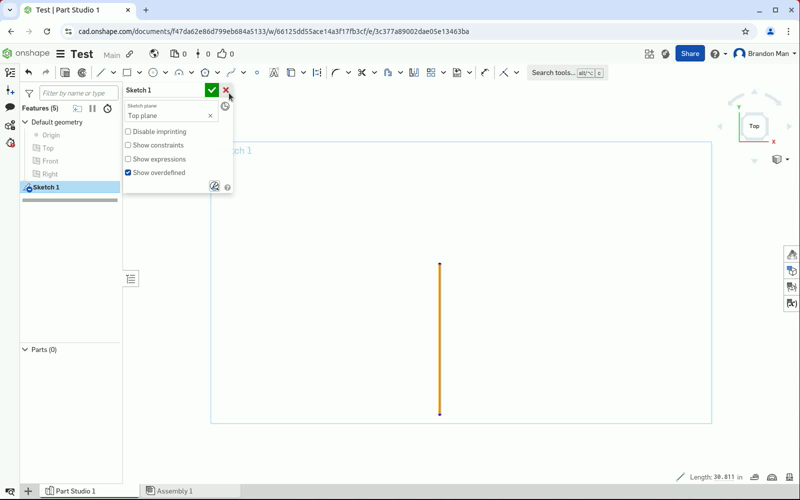
key(shift+h)
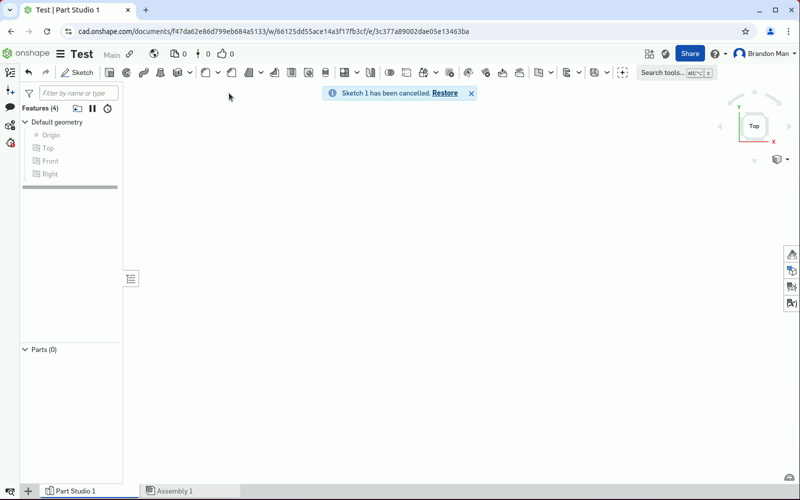
mouse_move(73, 352)
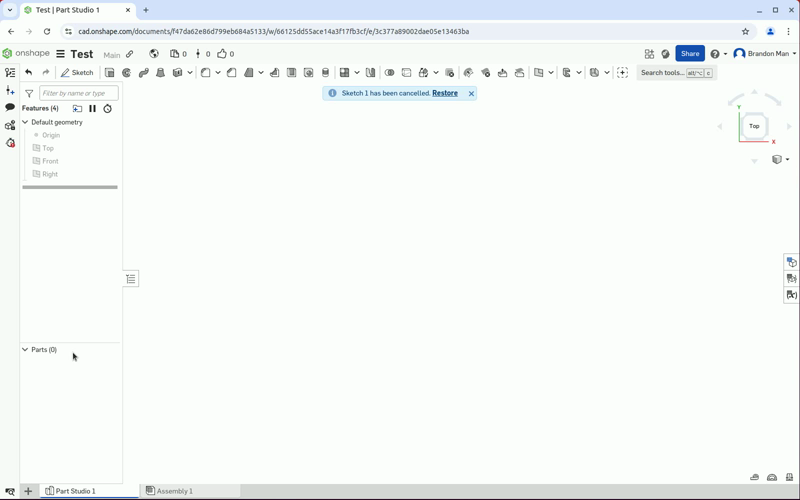
key(y)
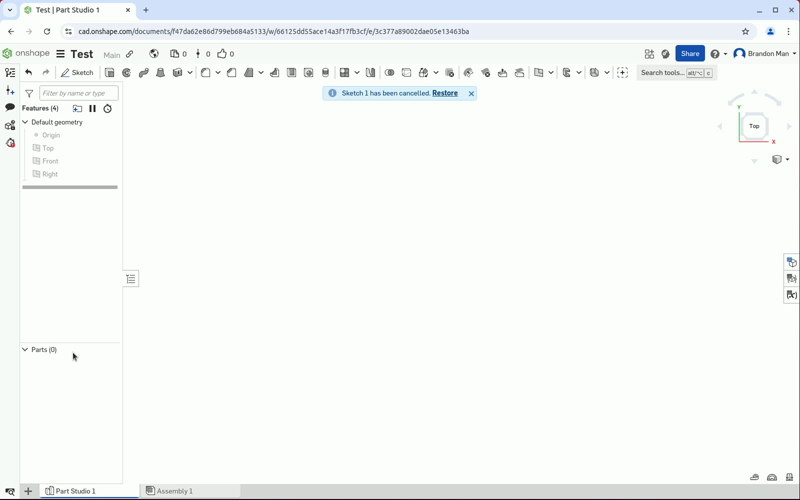
key(shift+p)
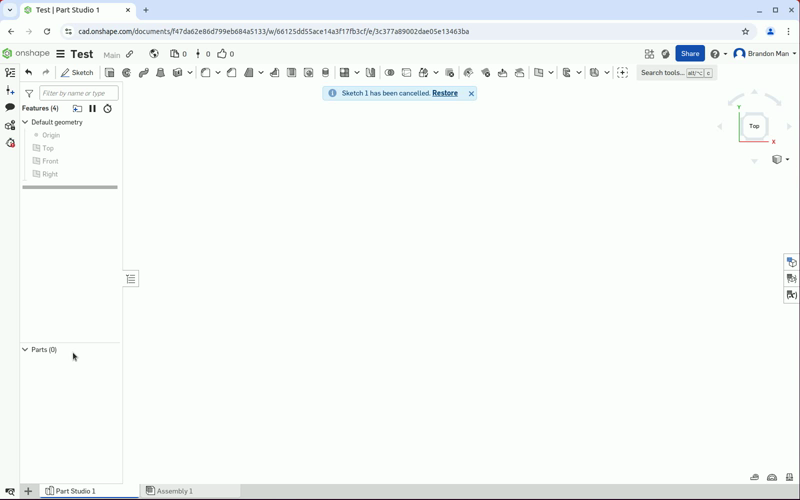
key(space)
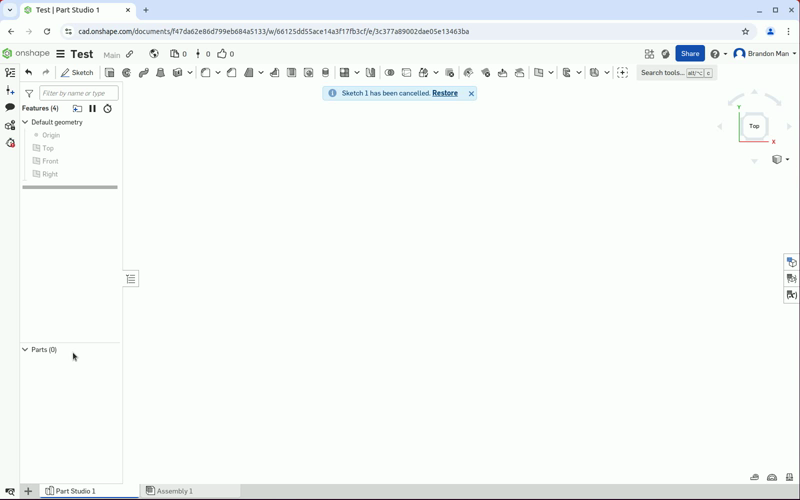
key_down(shift)
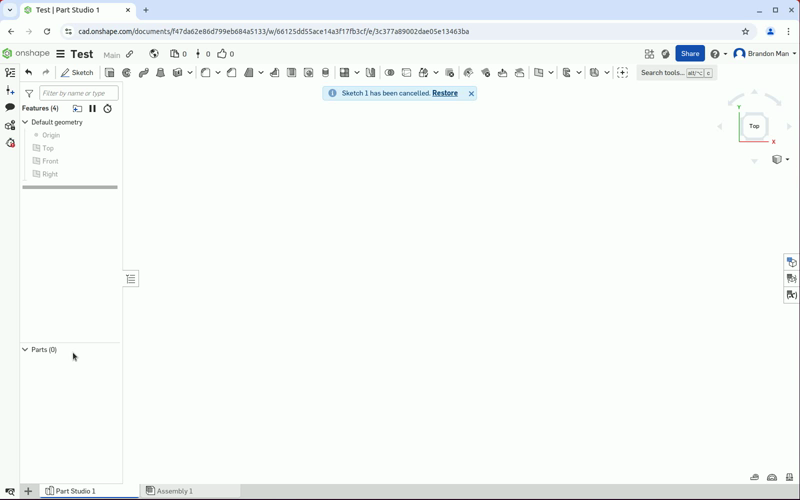
key(up)
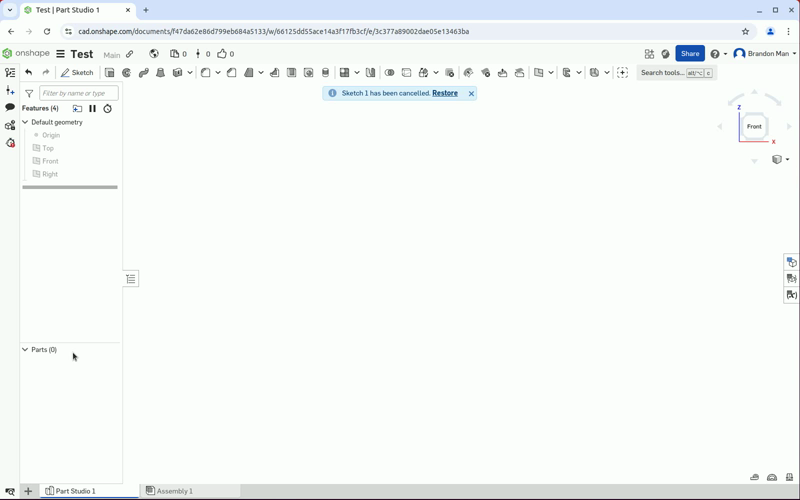
key_up(shift)
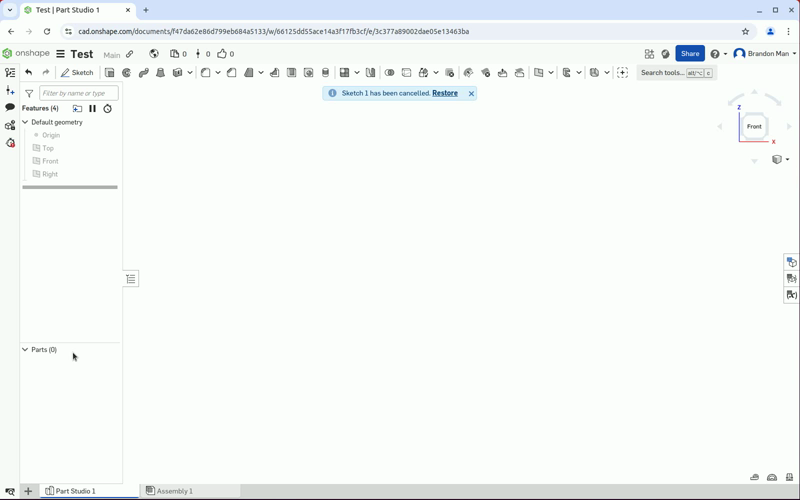
mouse_move(73, 352)
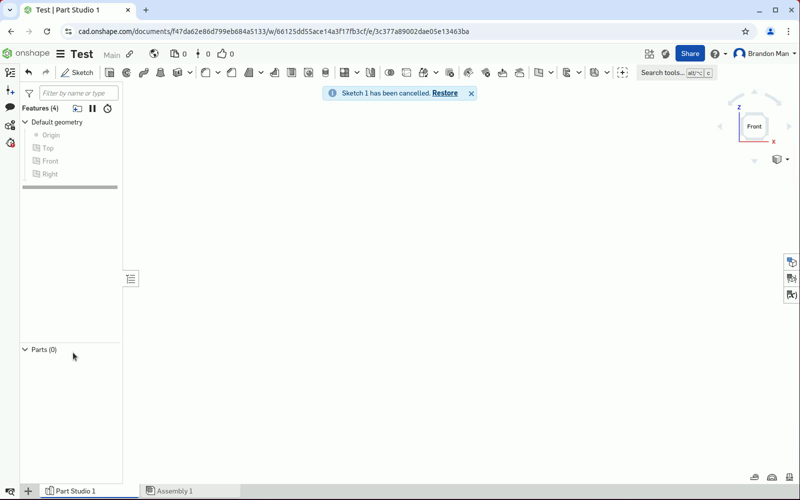
key(shift+y)
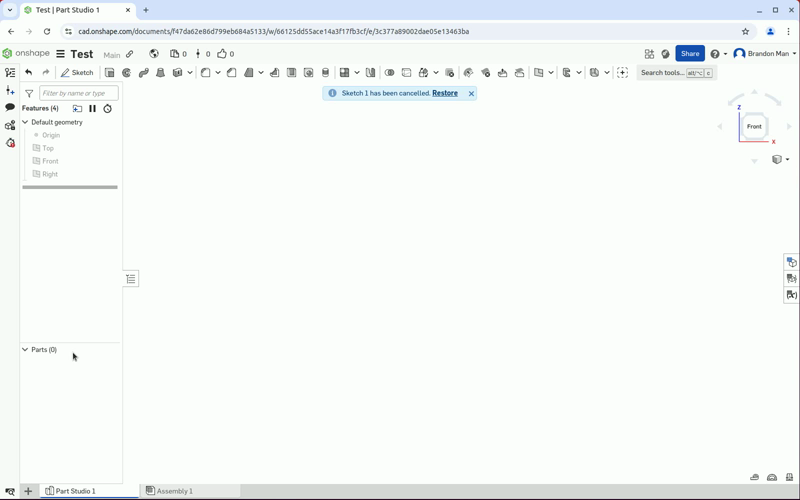
key(shift+s)
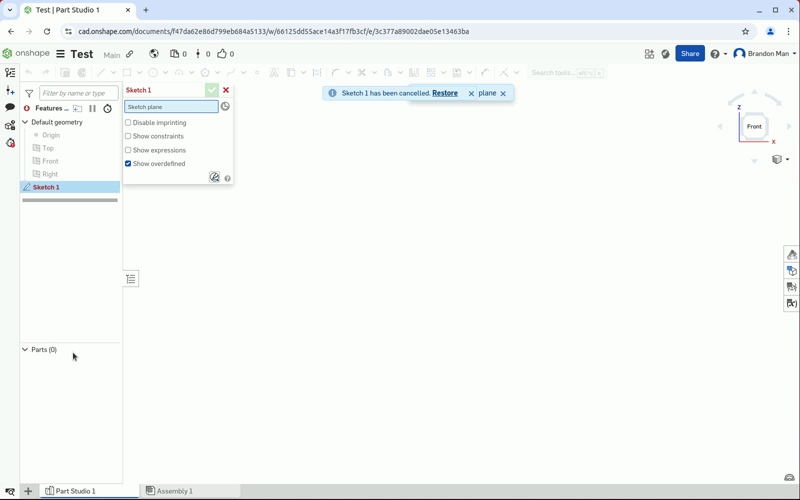
mouse_move(73, 163)
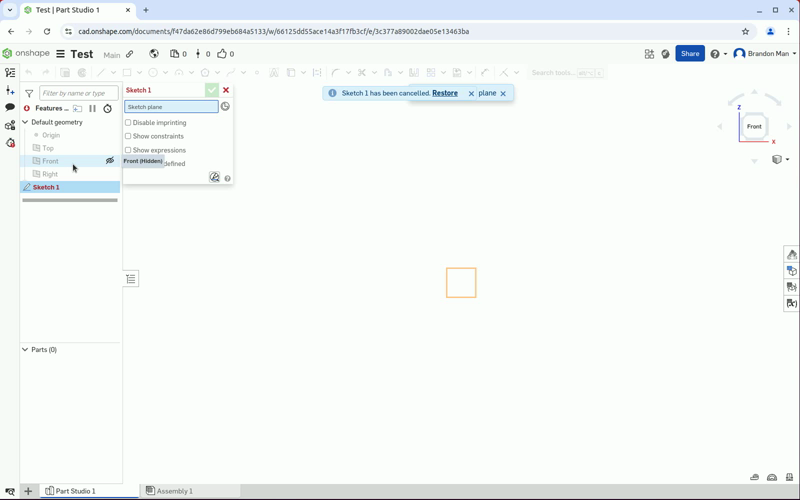
click(73, 163)
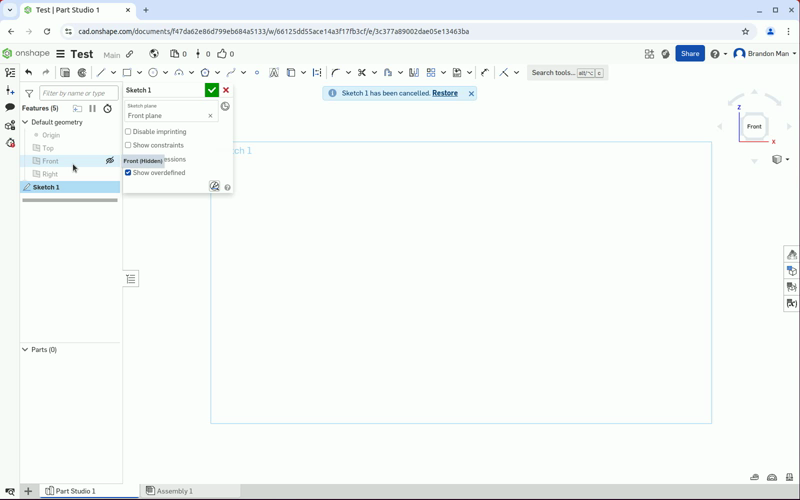
mouse_move(73, 352)
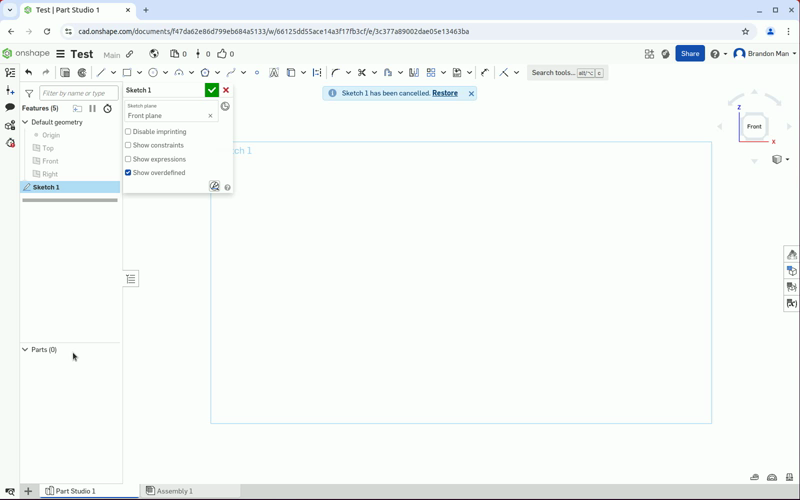
key(y)
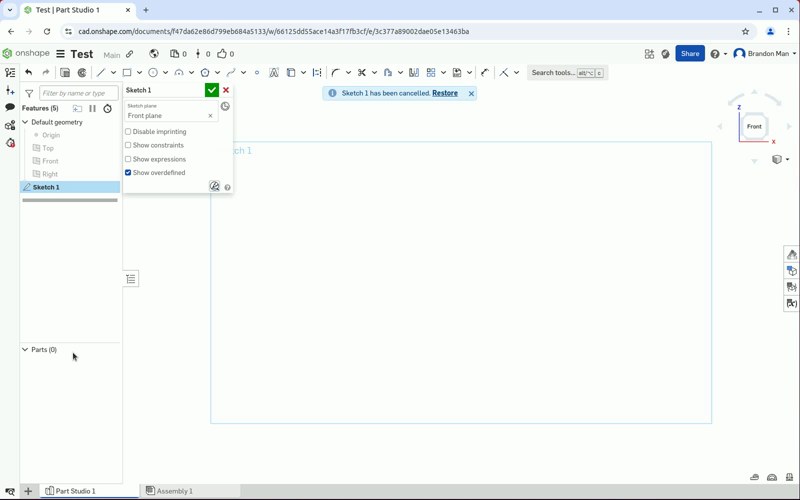
key(l)
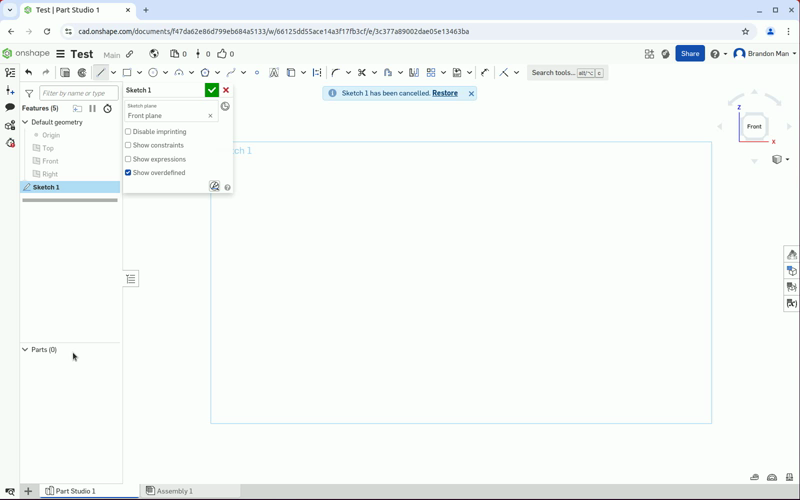
key_down(shift)
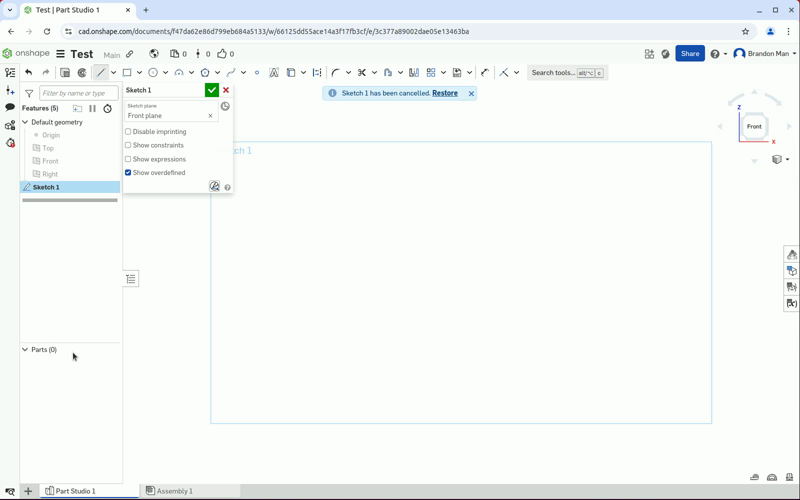
mouse_move(348, 257)
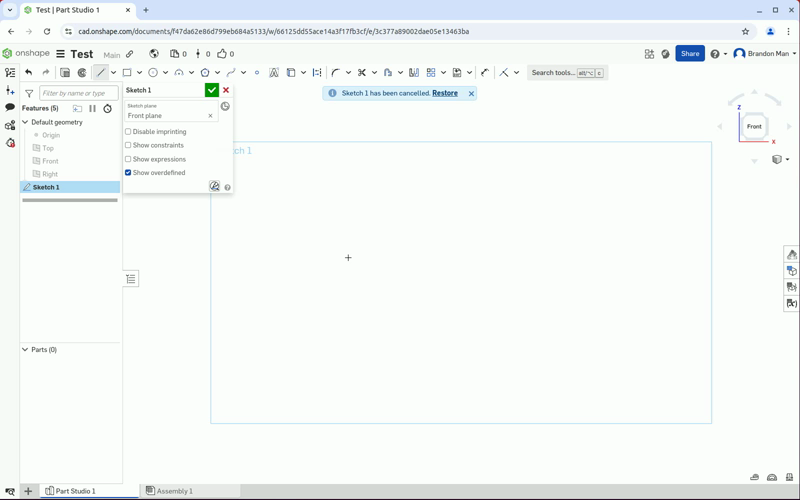
click(348, 257)
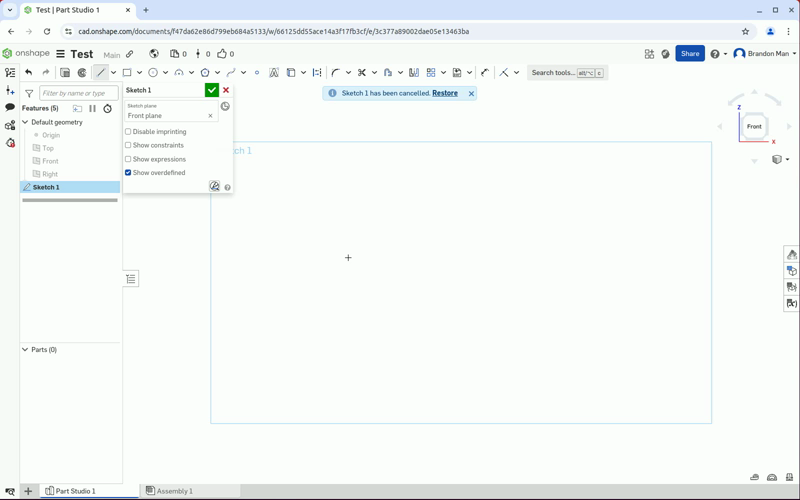
key_up(shift)
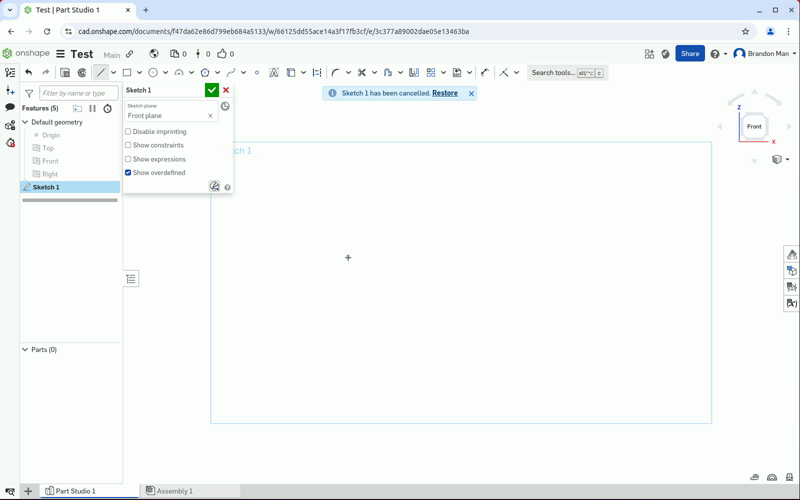
key_down(shift)
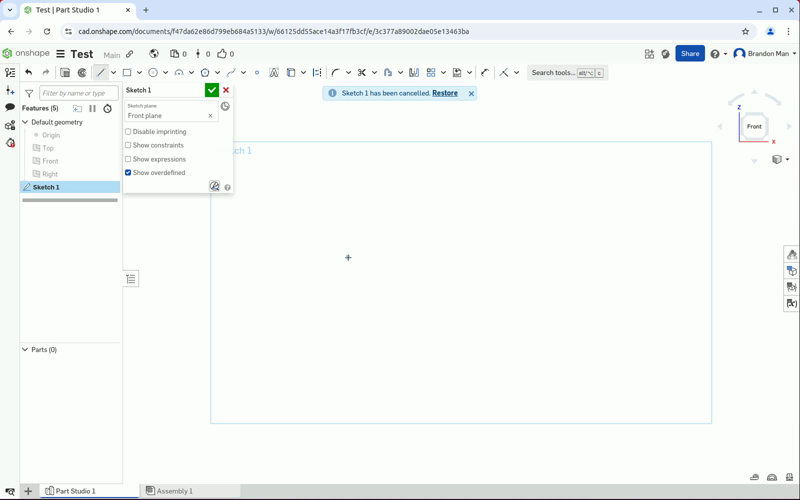
mouse_move(408, 257)
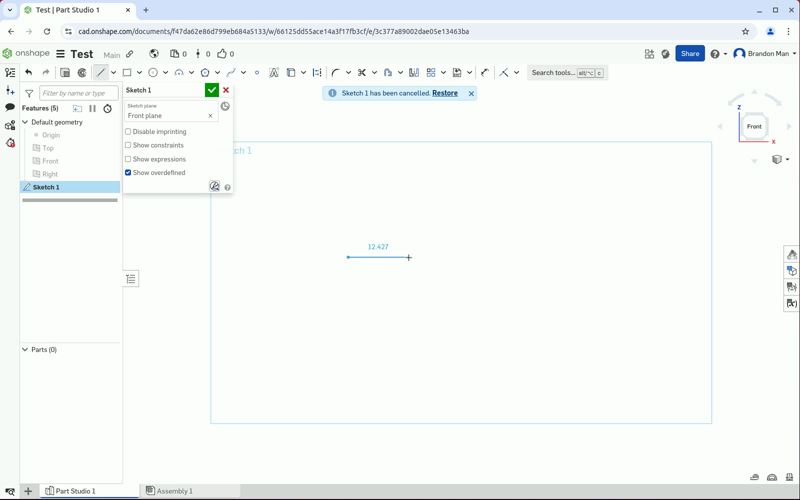
click(408, 257)
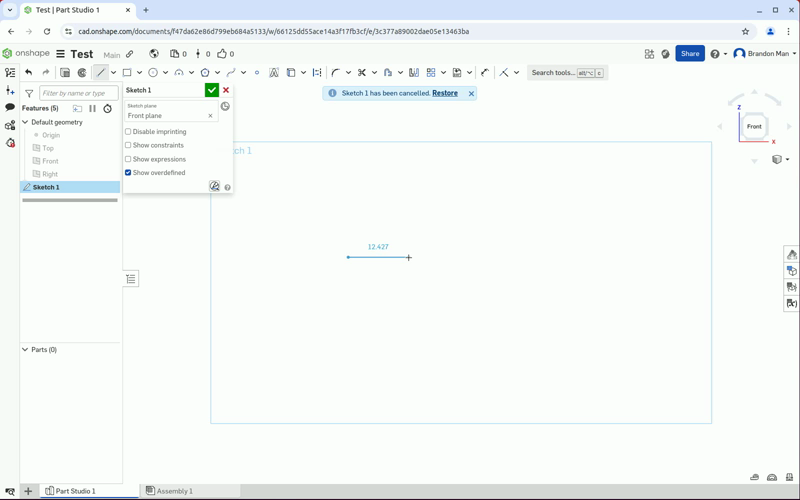
key_up(shift)
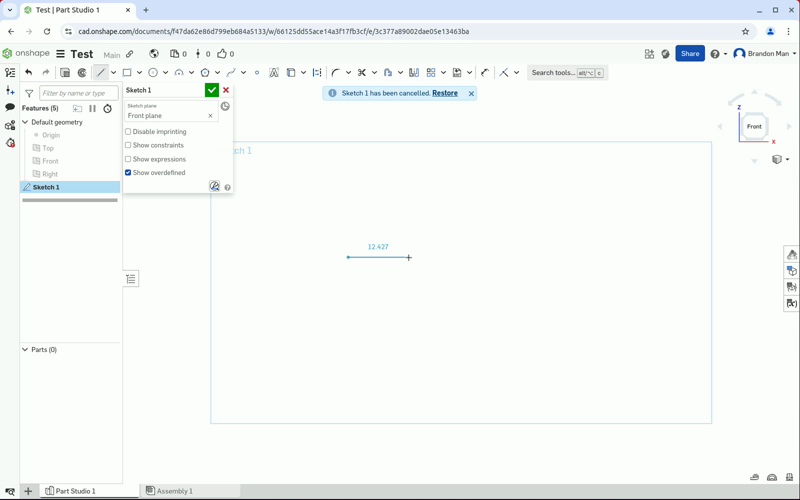
key_down(shift)
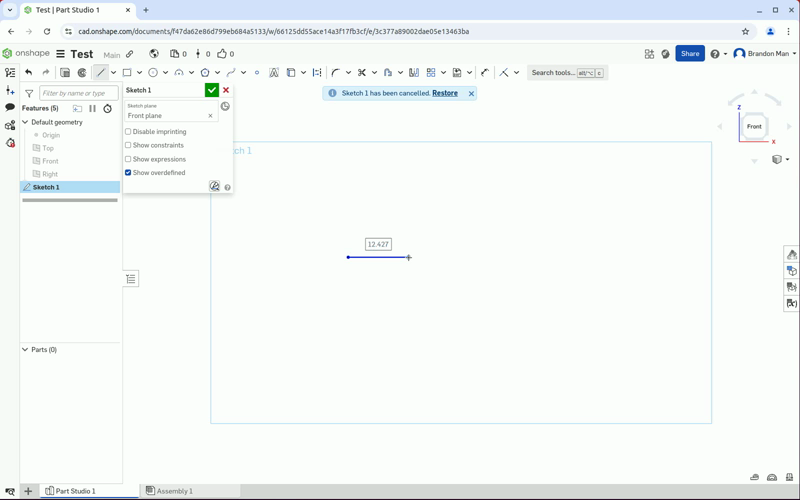
mouse_move(438, 257)
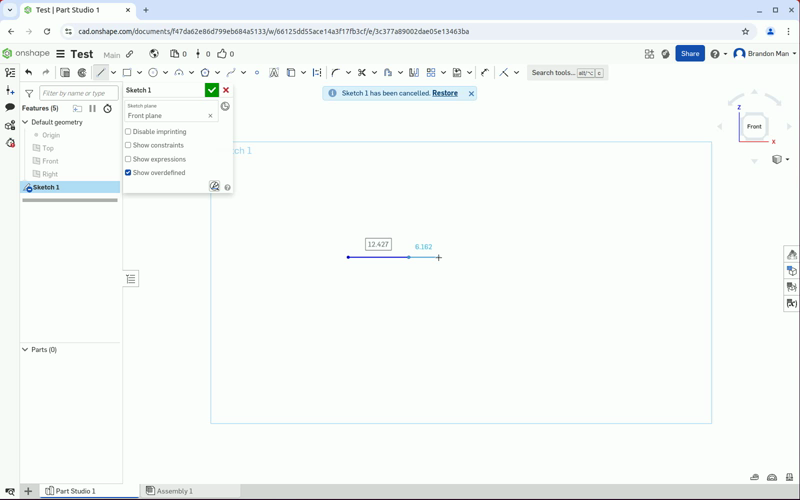
mouse_move(408, 211)
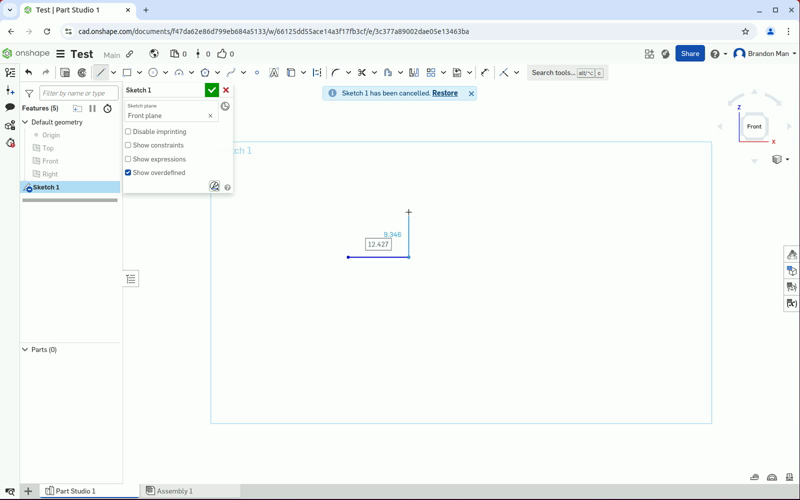
click(408, 211)
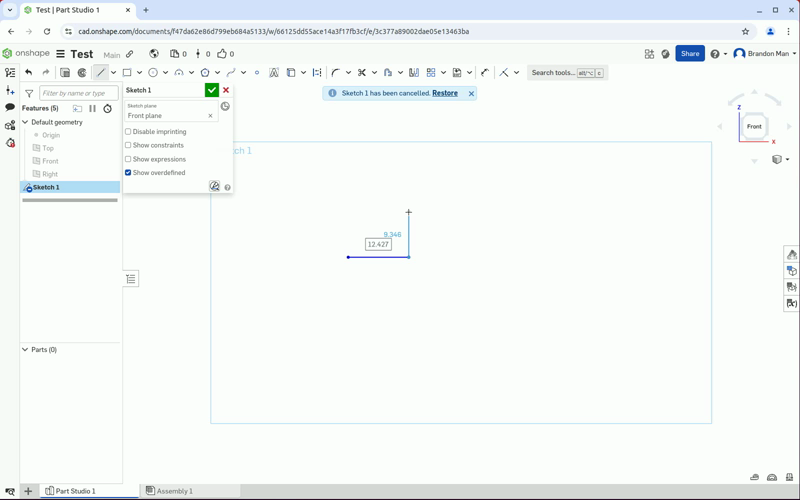
key_up(shift)
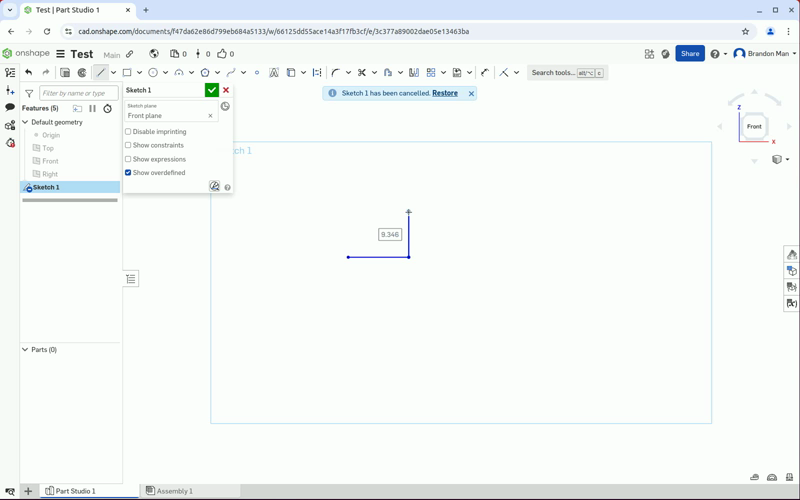
key_down(shift)
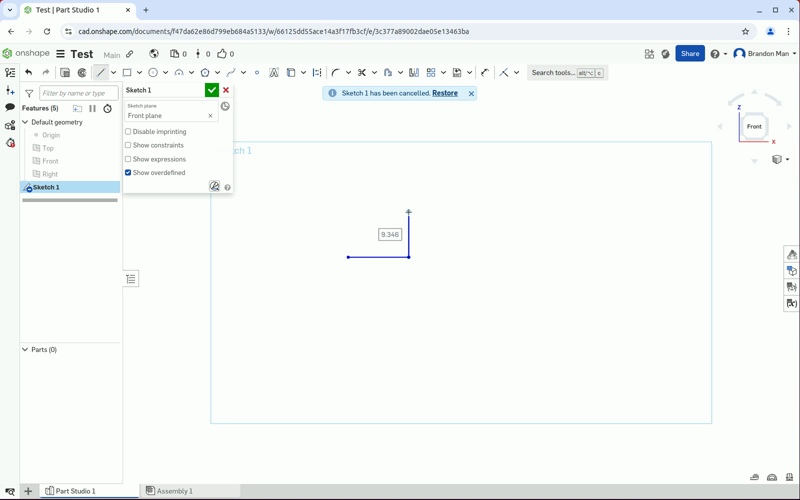
mouse_move(348, 211)
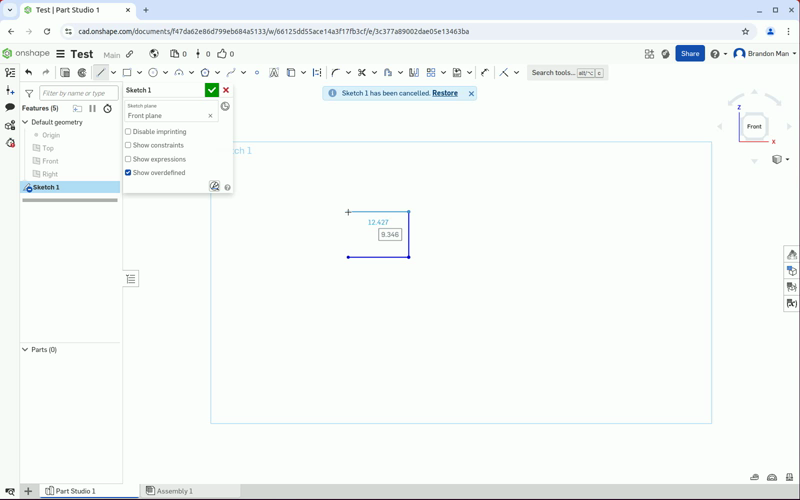
click(348, 211)
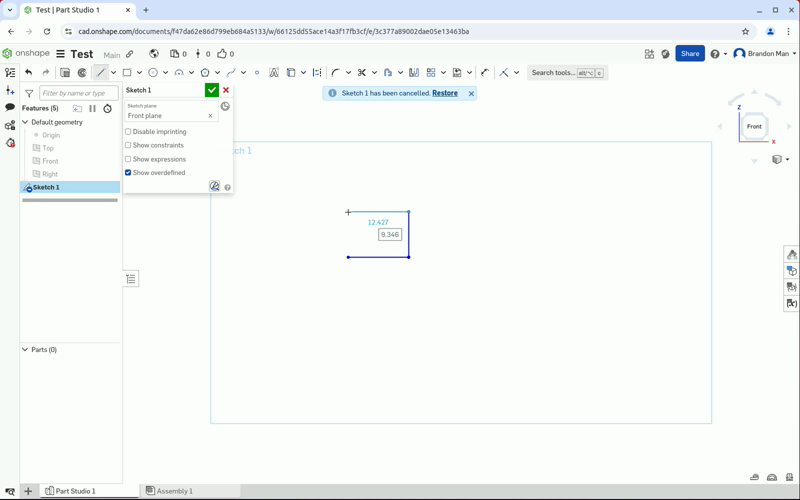
key_up(shift)
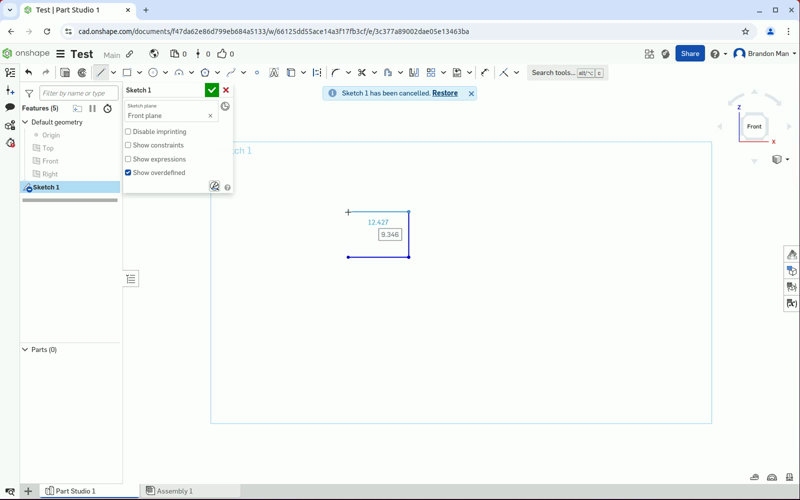
mouse_move(378, 211)
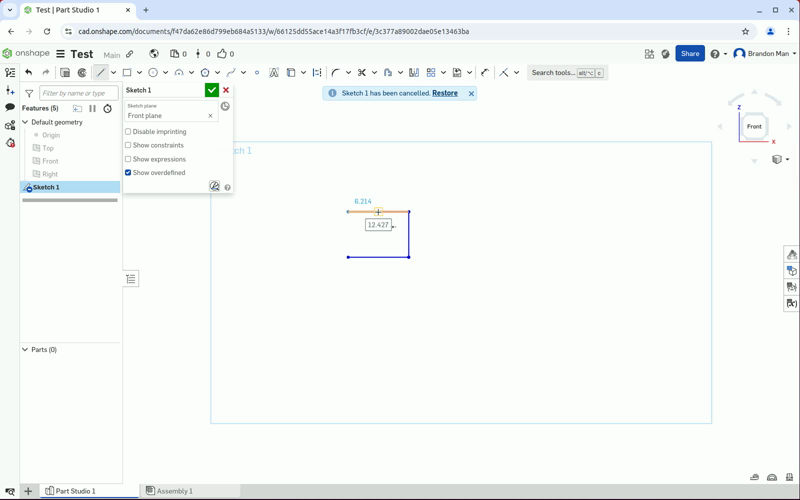
key_down(shift)
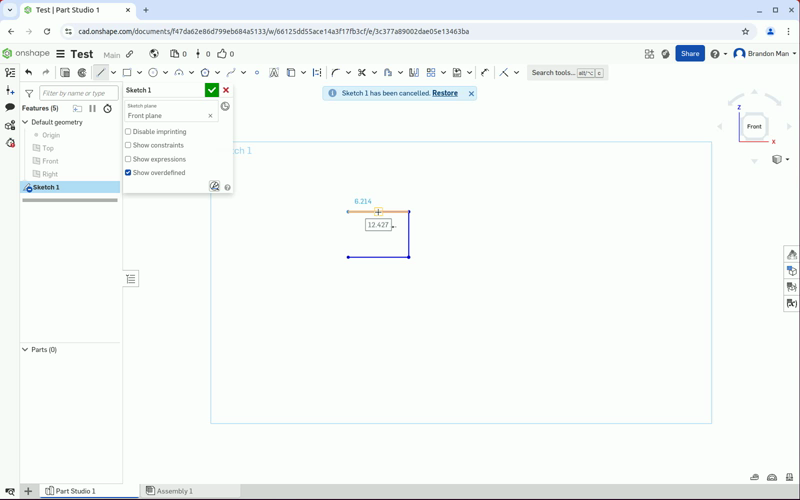
mouse_move(348, 257)
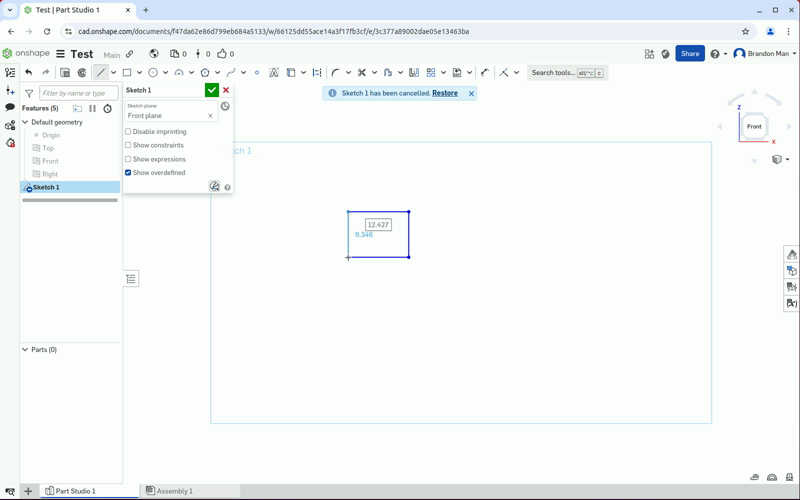
key_up(shift)
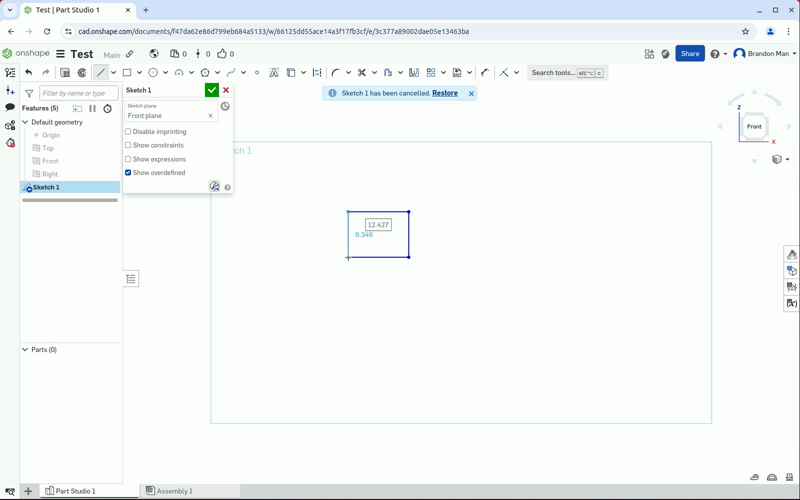
click(348, 257)
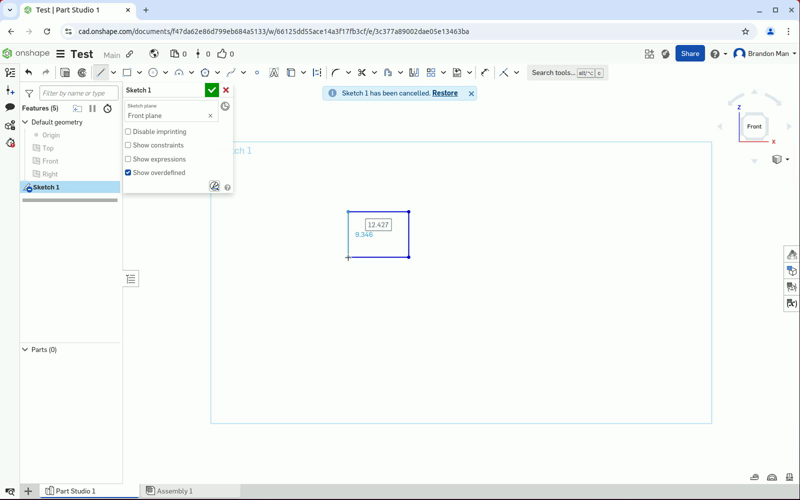
key(esc)
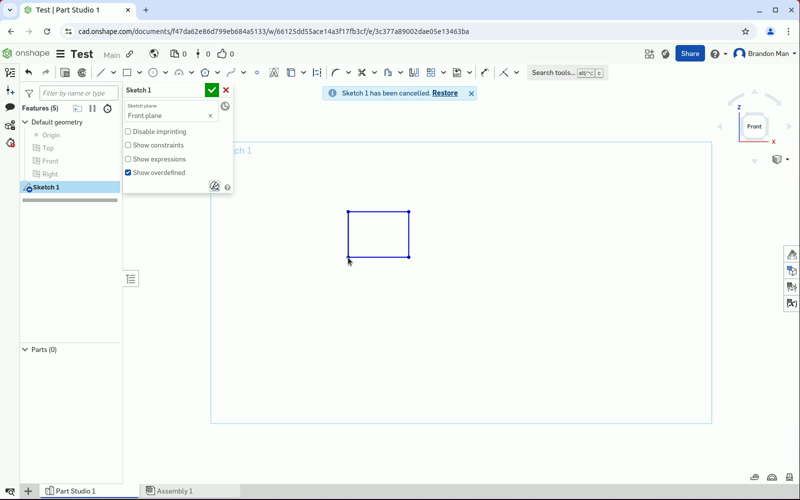
mouse_move(389, 217)
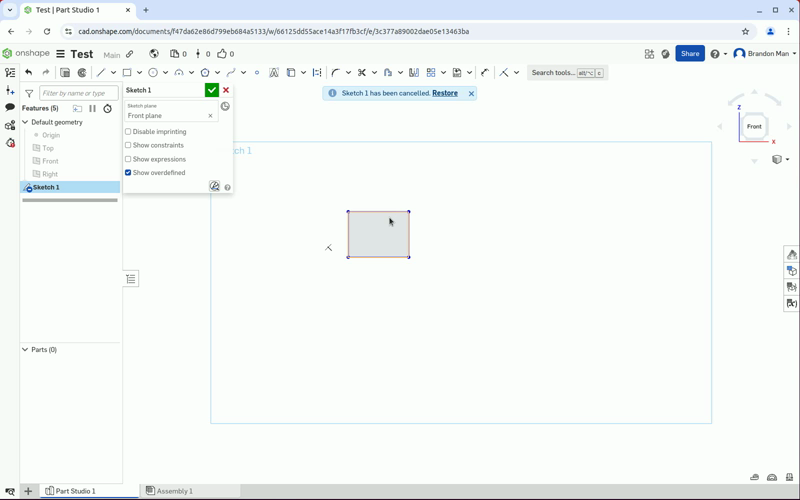
click(389, 217)
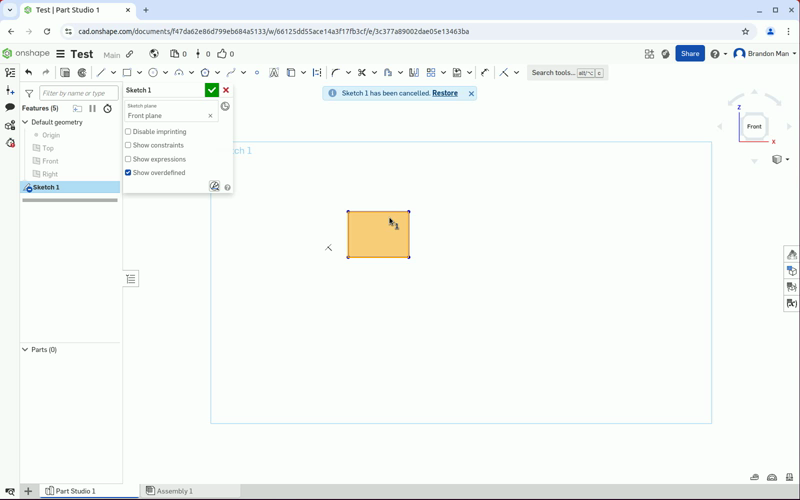
mouse_move(73, 352)
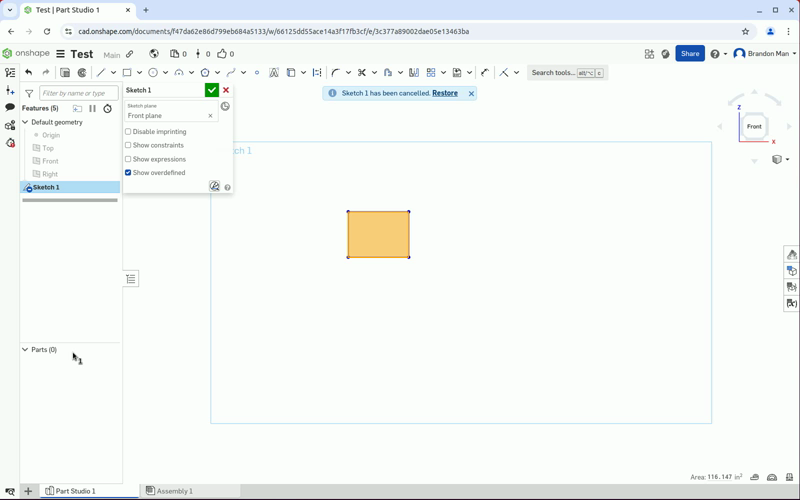
key(shift+y)
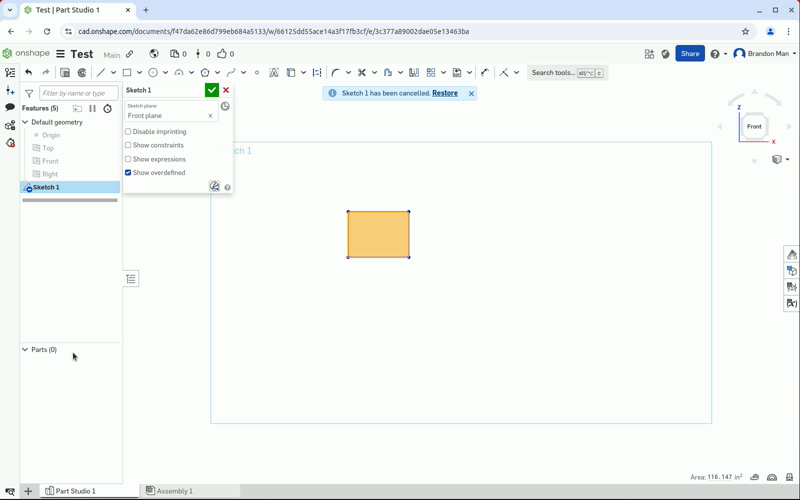
key(shift+e)
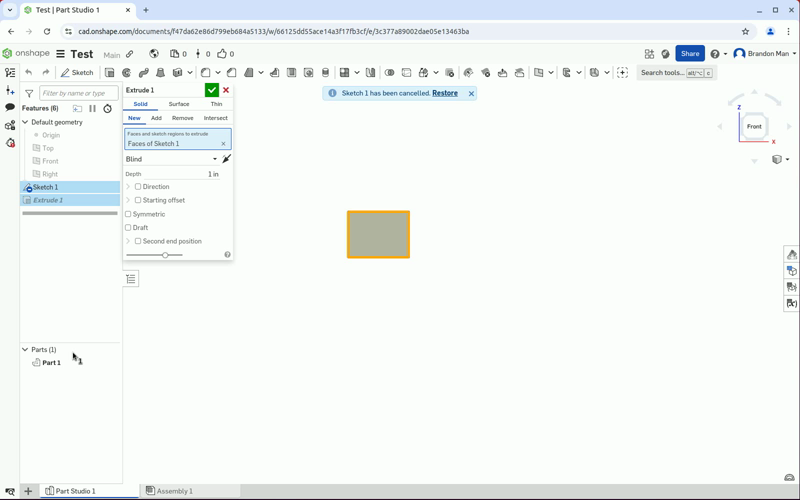
mouse_move(143, 106)
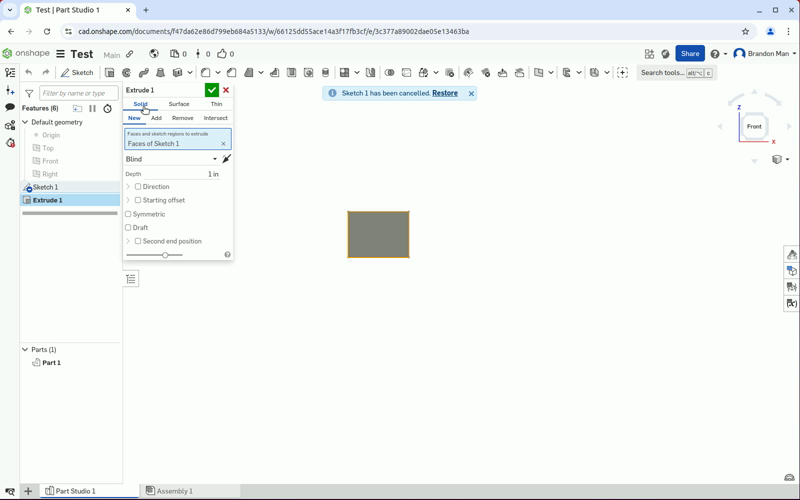
click(143, 106)
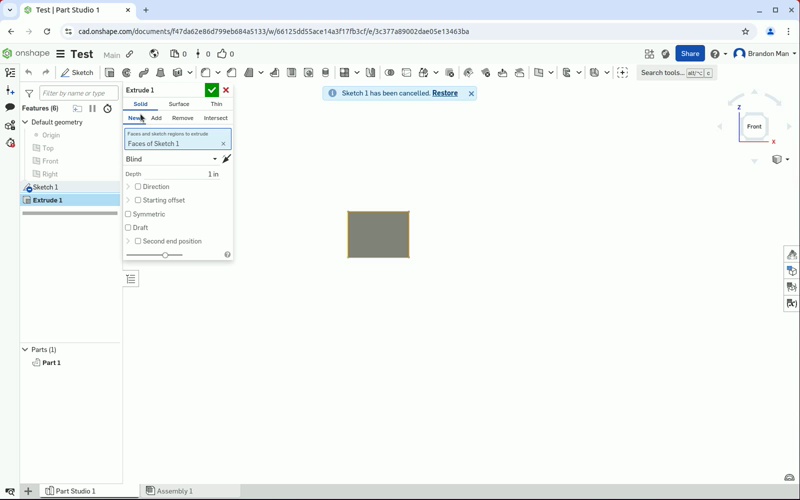
mouse_move(137, 120)
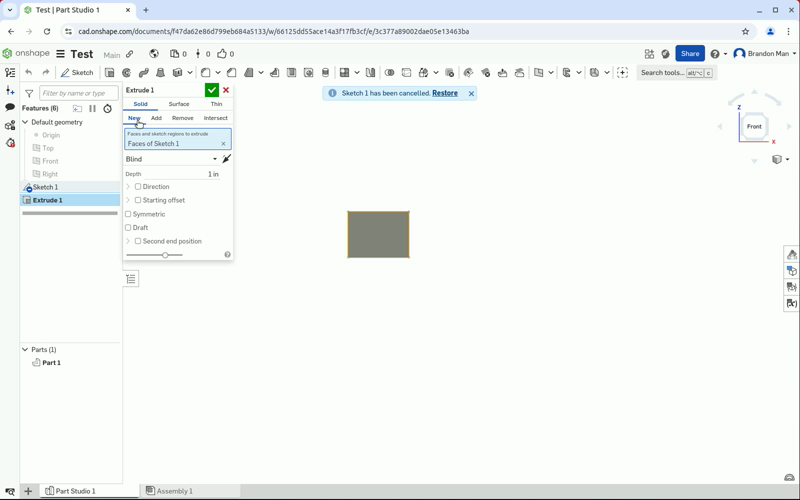
click(137, 120)
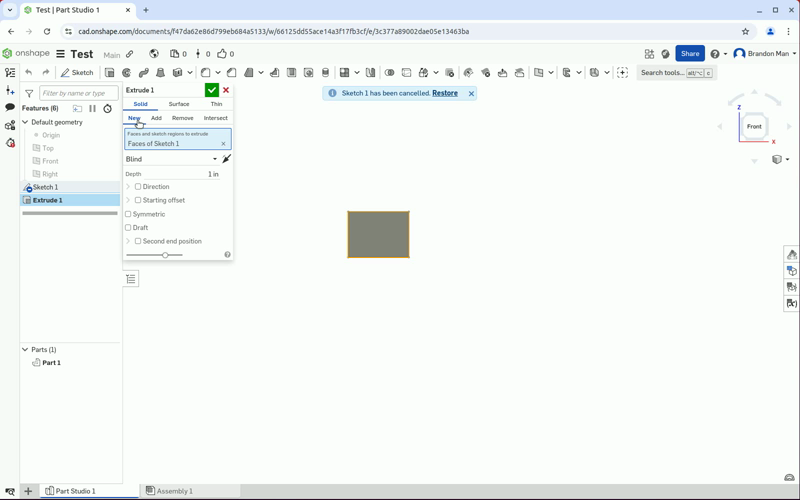
key(tab, 4)
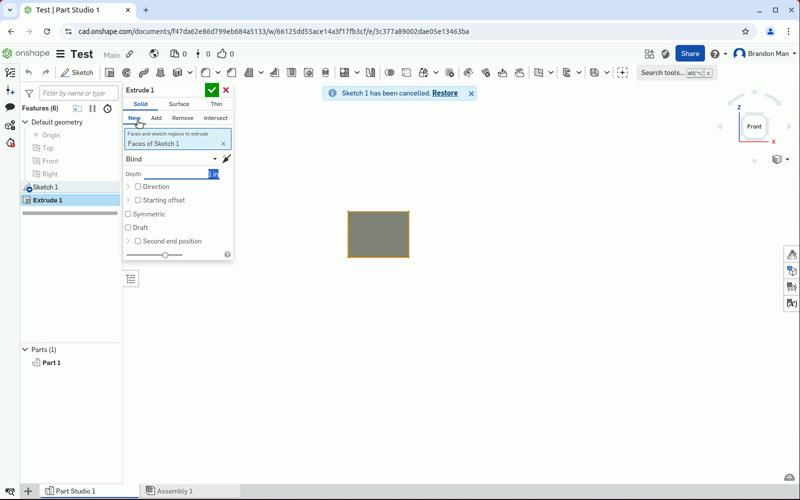
text(10.832)
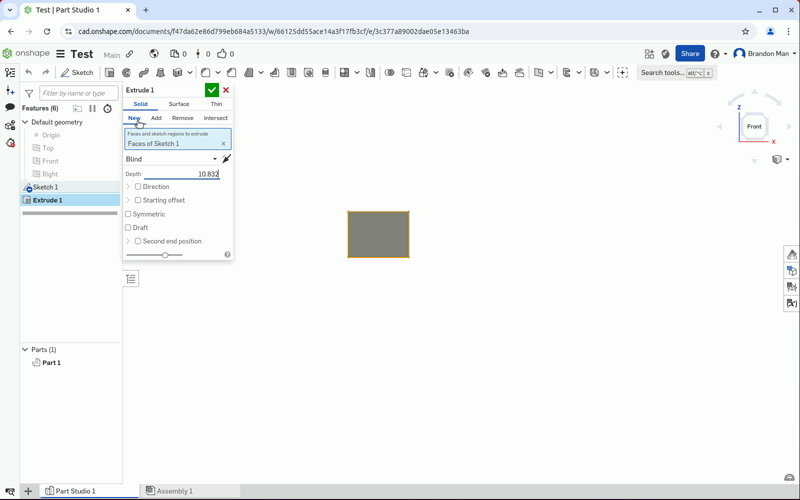
key(enter)
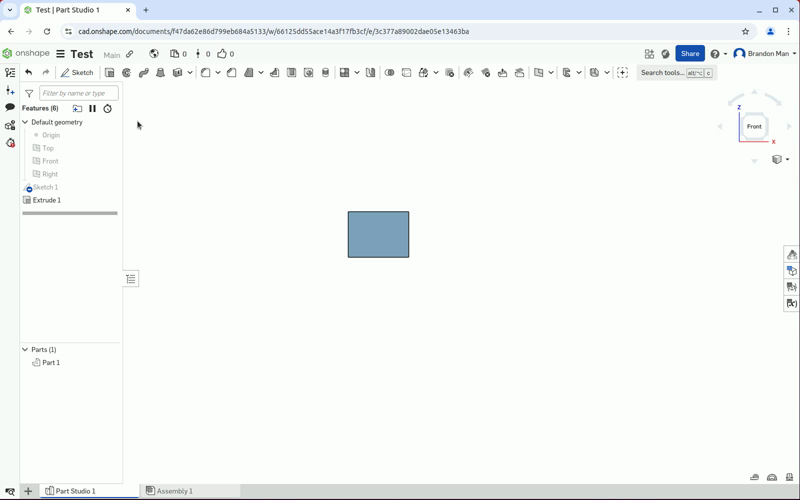
key(shift+h)
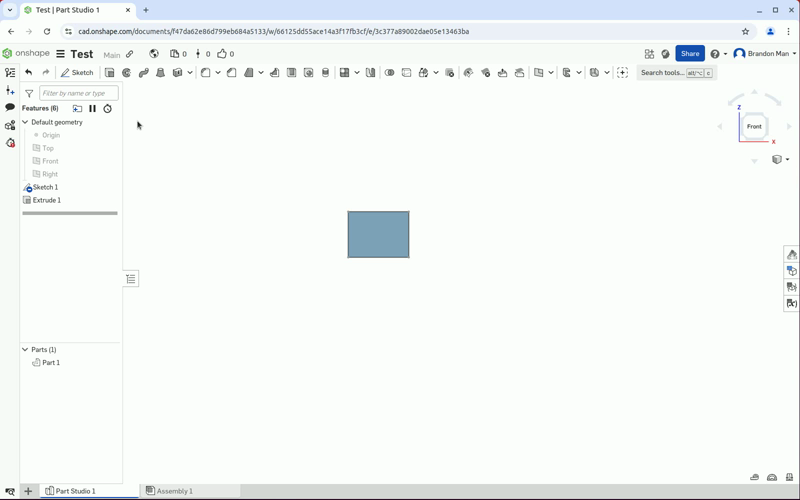
key(shift+h)
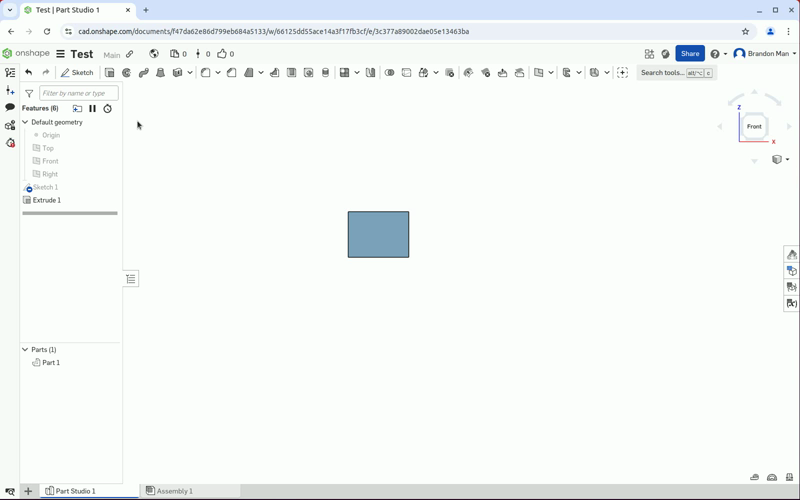
mouse_move(73, 189)
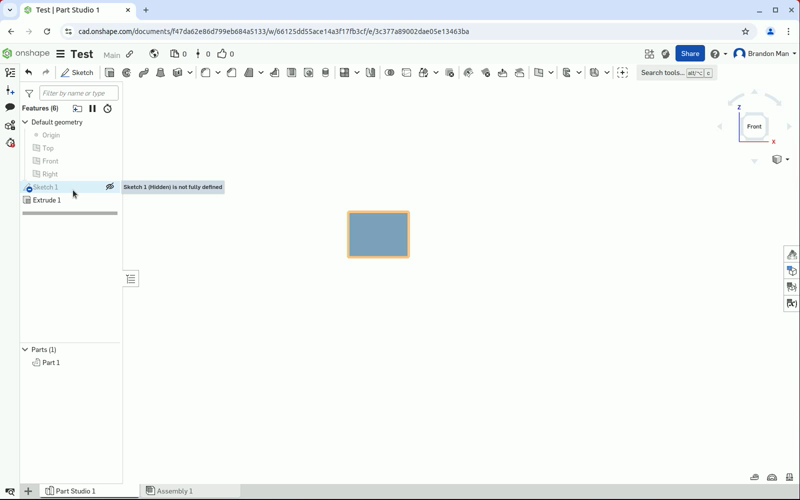
click(73, 189)
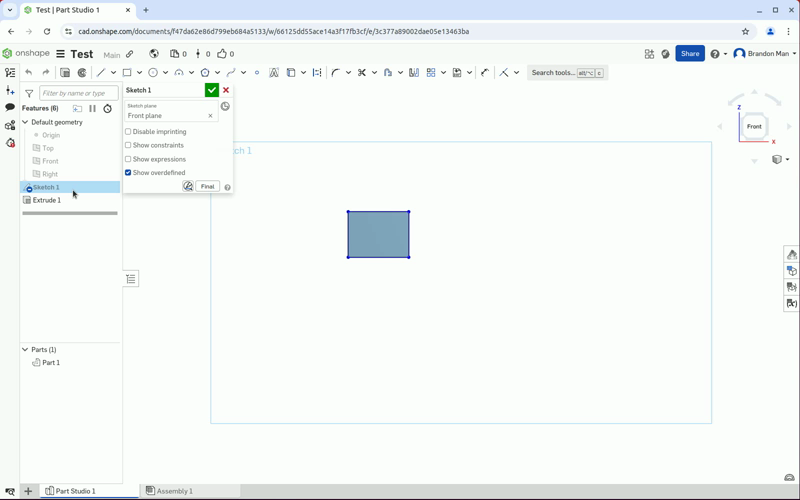
mouse_move(229, 92)
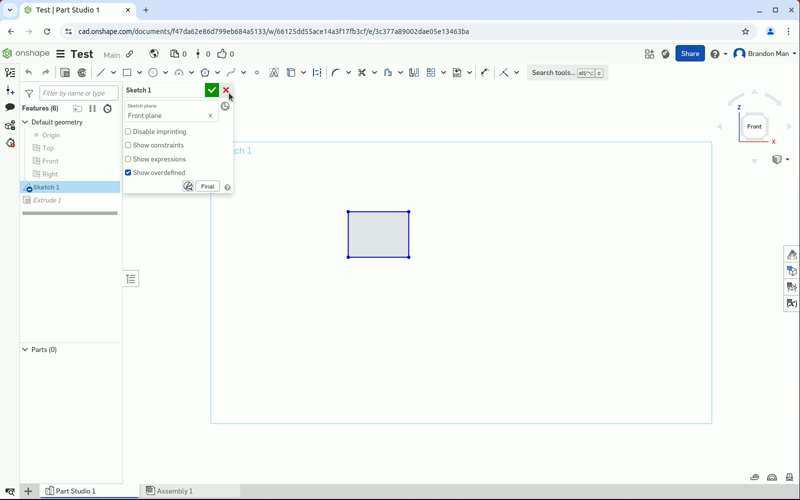
click(229, 92)
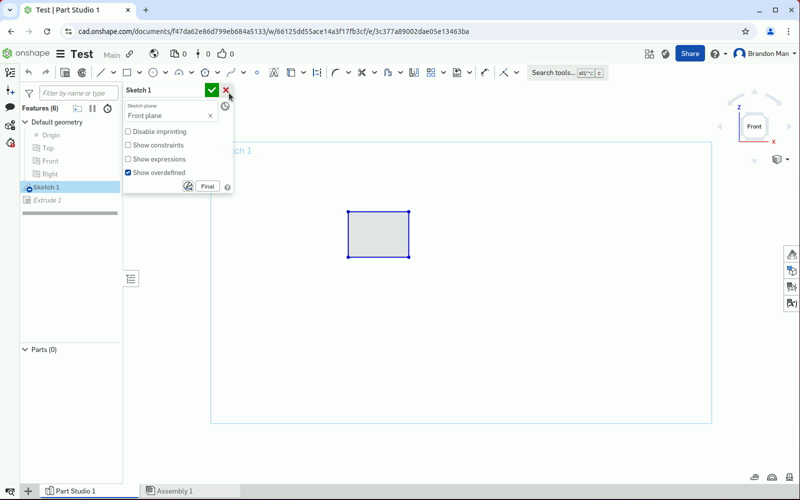
key(shift+s)
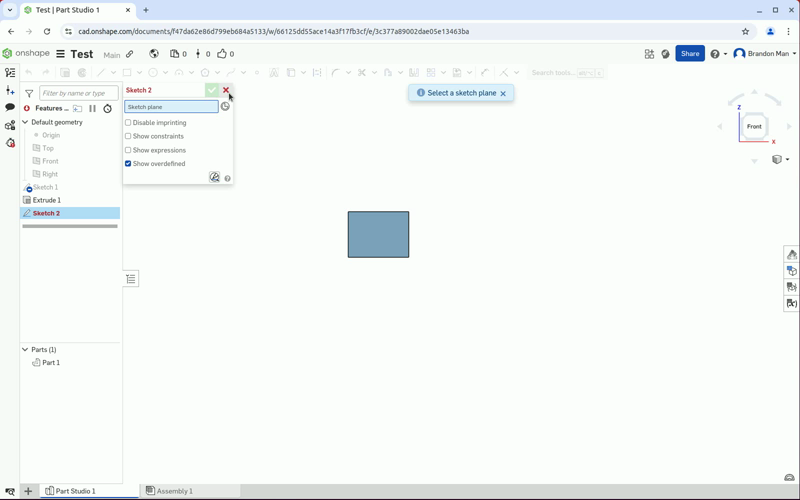
mouse_move(73, 163)
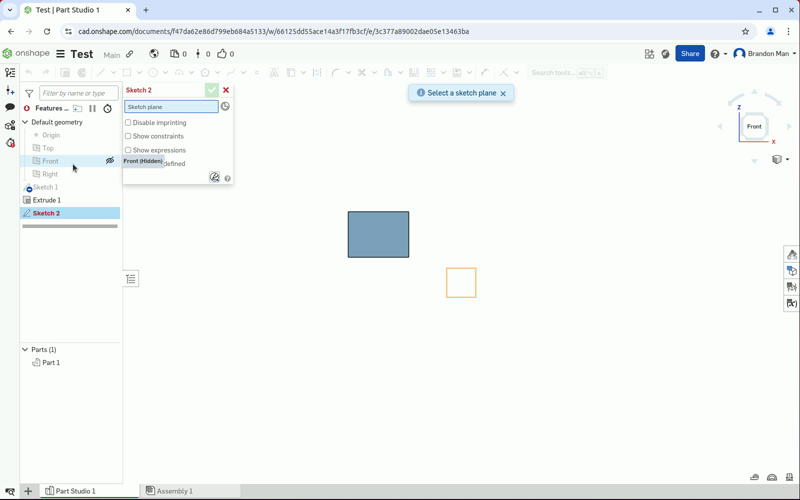
click(73, 163)
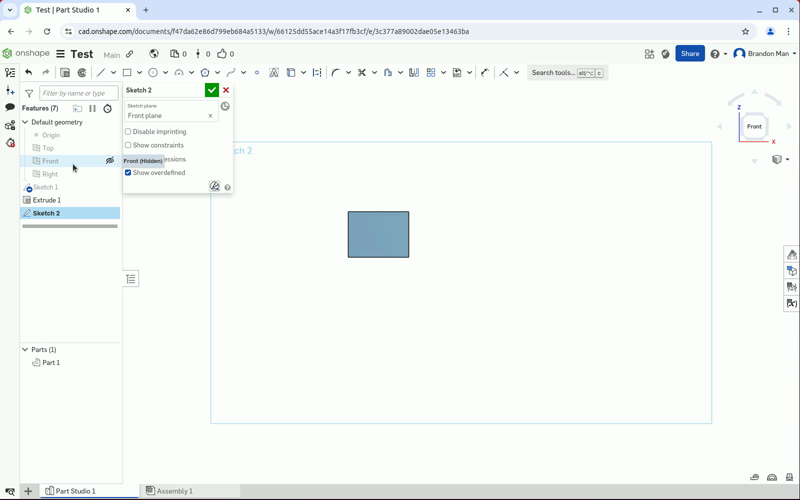
mouse_move(73, 352)
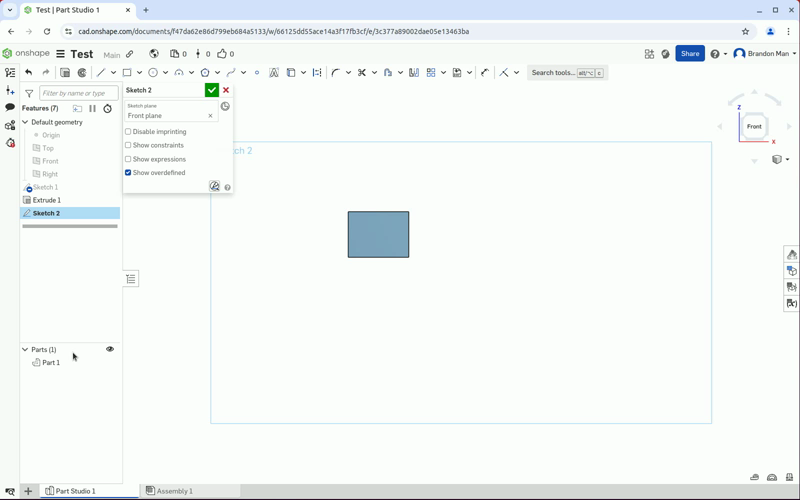
key(y)
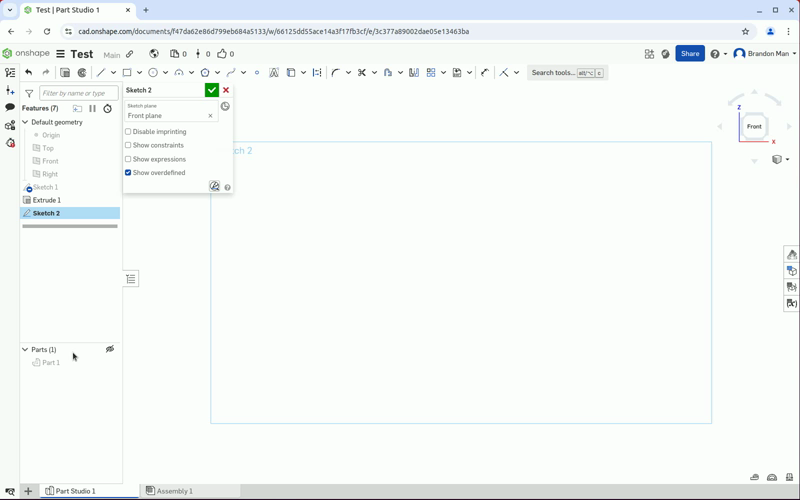
key(l)
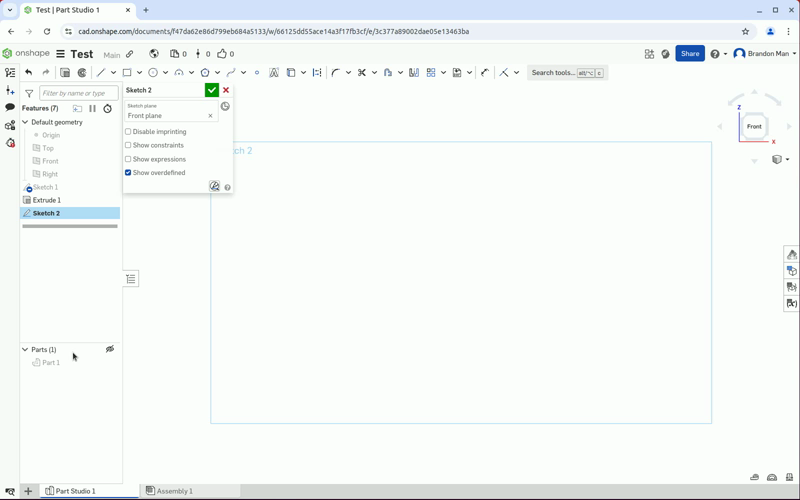
key_down(shift)
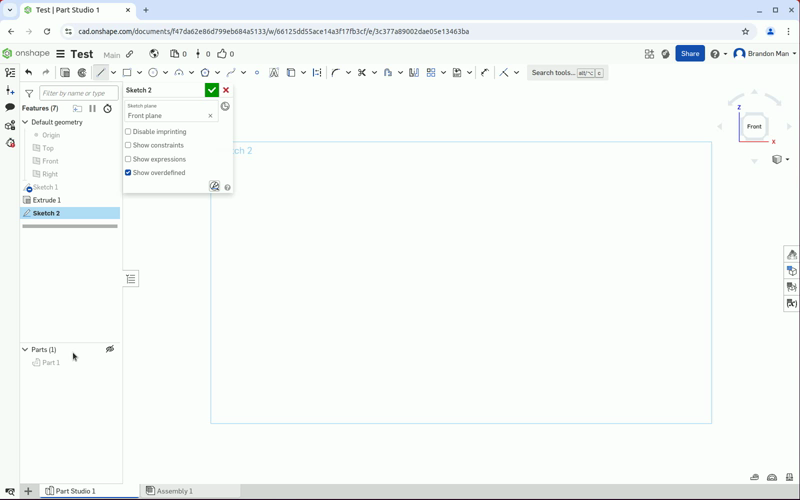
mouse_move(407, 257)
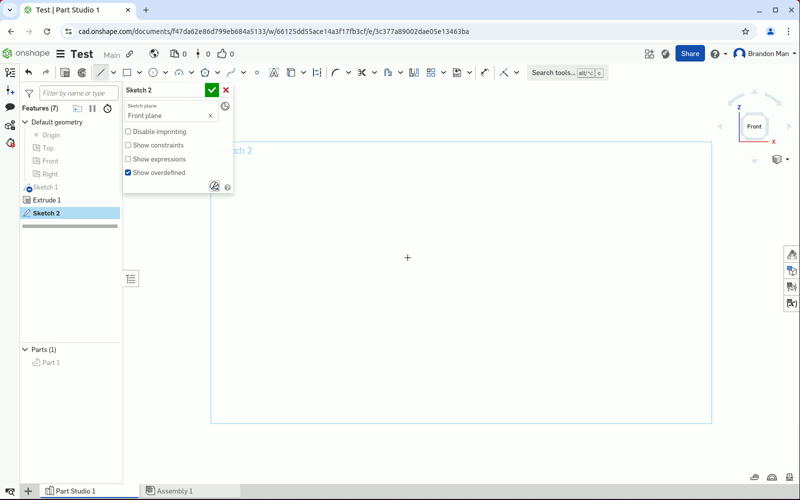
click(407, 257)
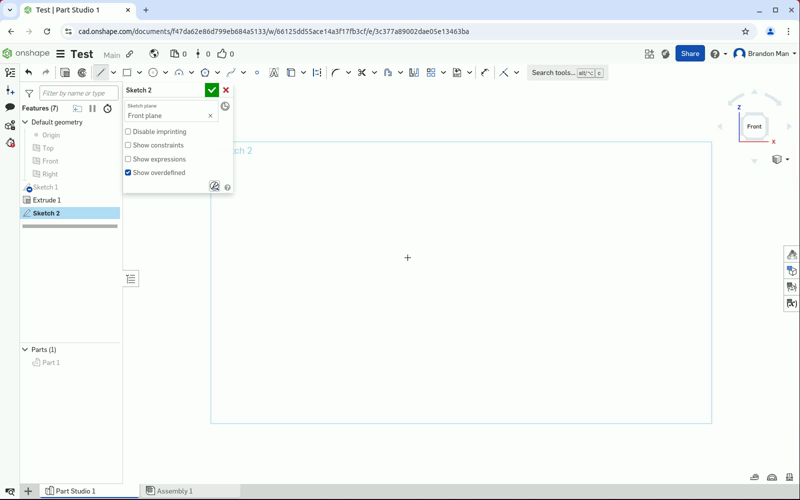
key_up(shift)
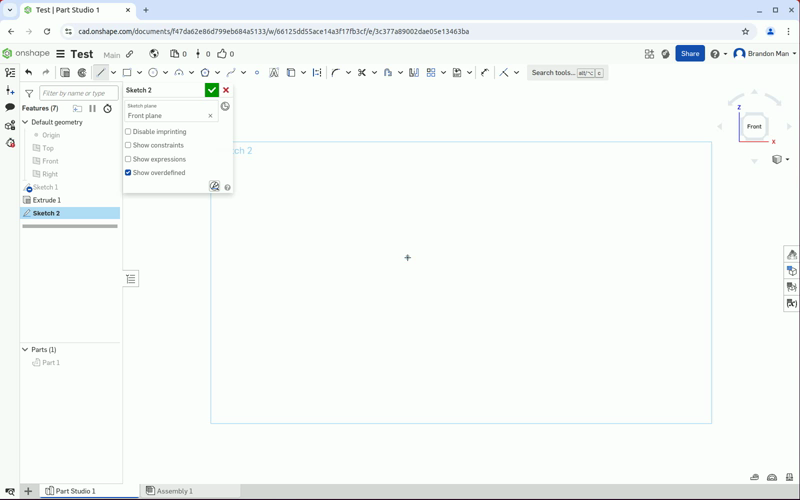
key_down(shift)
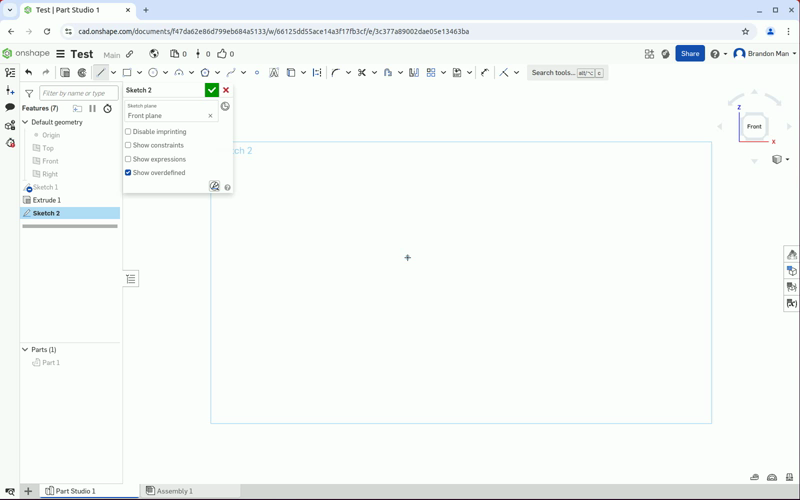
mouse_move(437, 257)
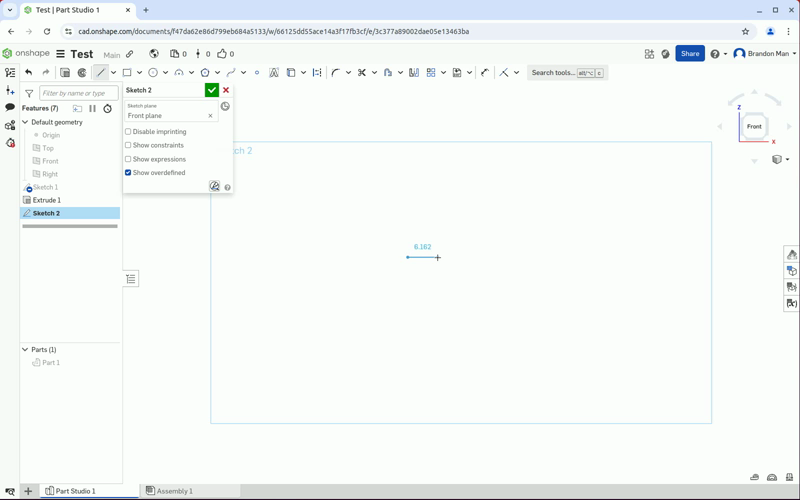
mouse_move(456, 257)
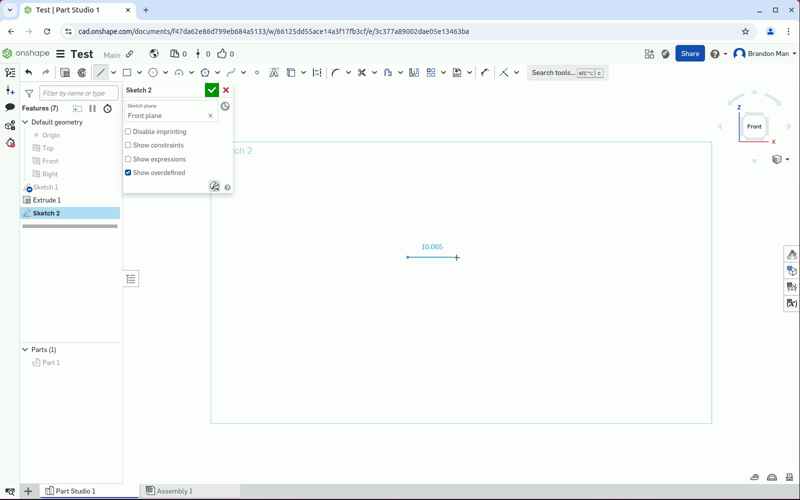
click(456, 257)
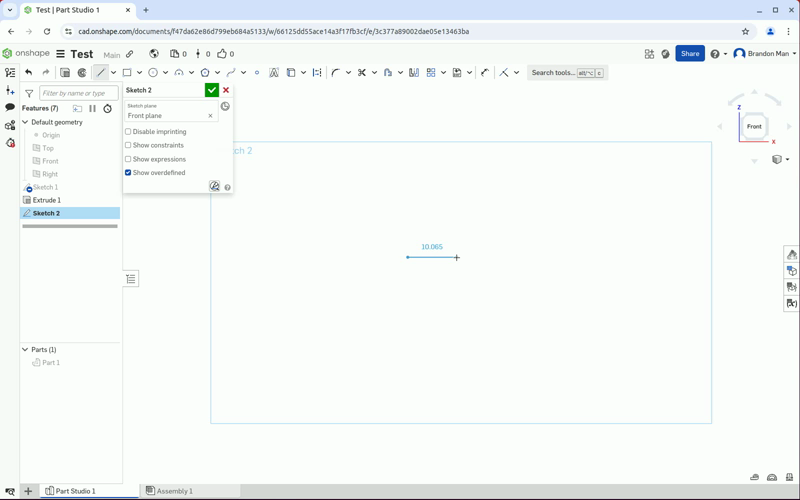
key_up(shift)
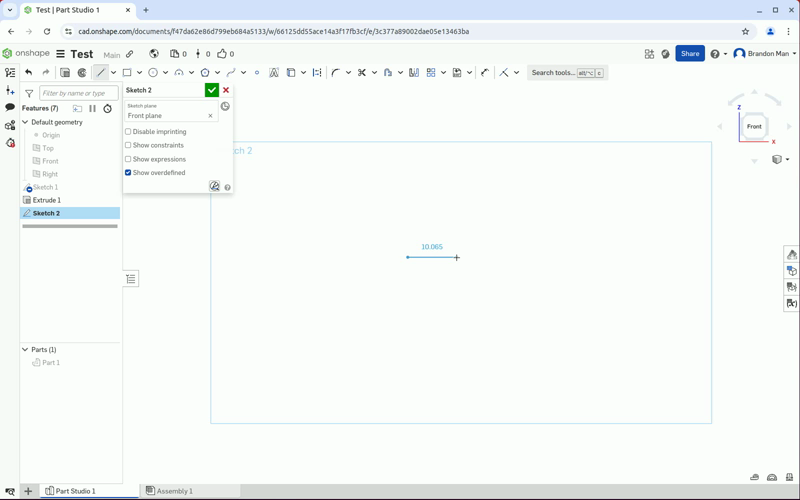
key_down(shift)
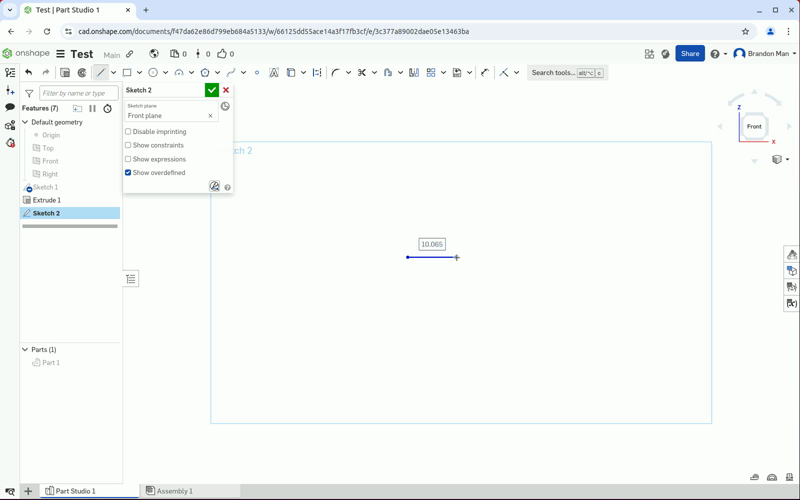
mouse_move(486, 257)
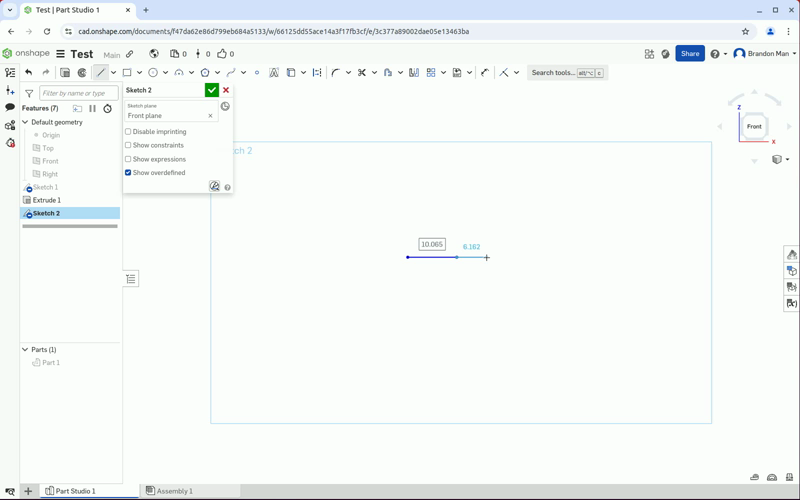
mouse_move(456, 232)
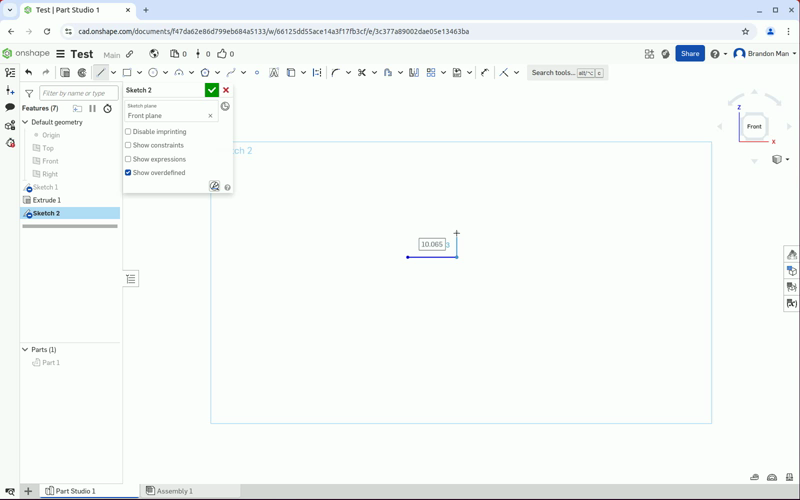
click(456, 232)
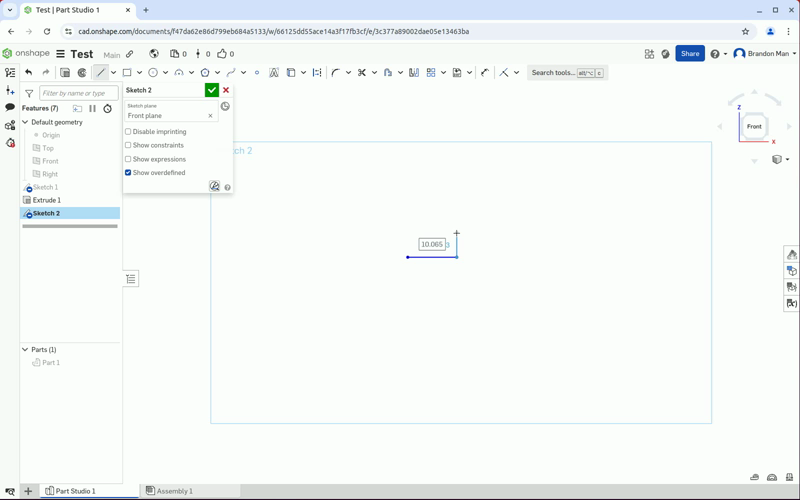
key_up(shift)
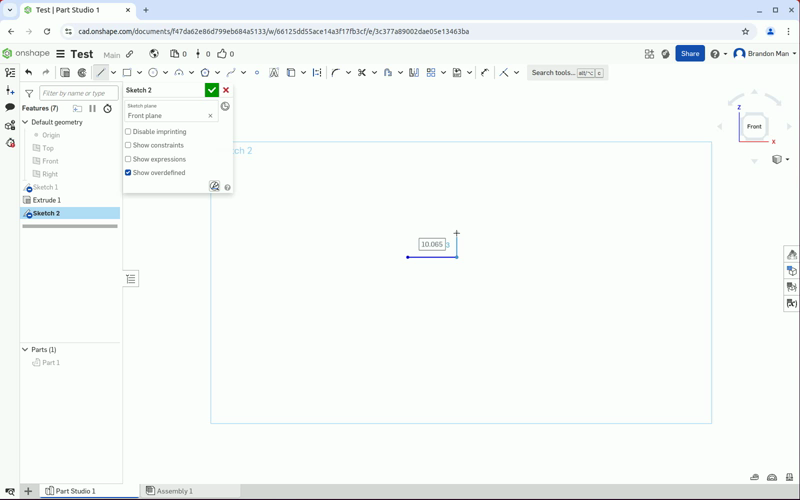
key_down(shift)
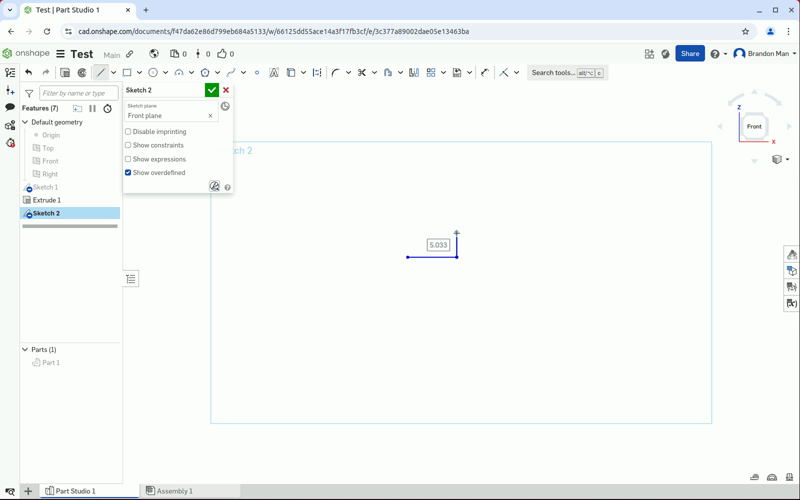
mouse_move(486, 232)
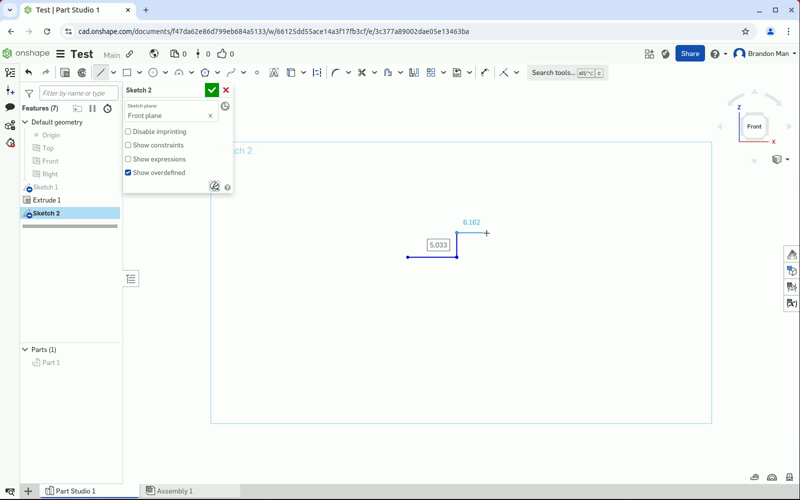
mouse_move(407, 232)
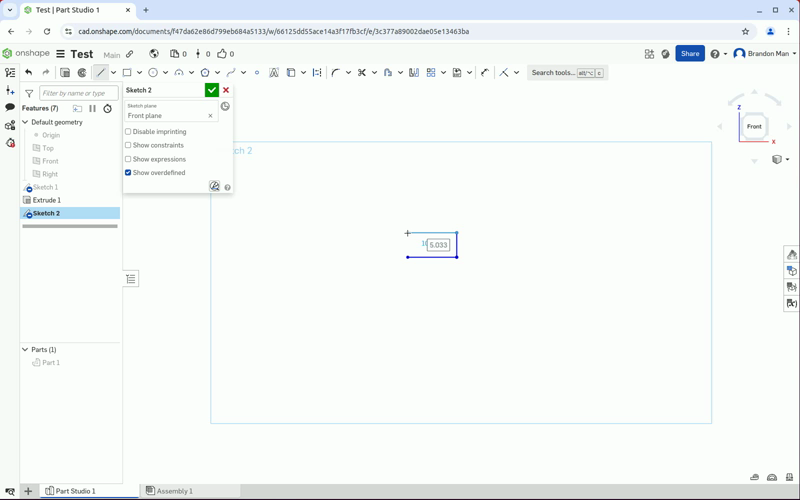
click(407, 232)
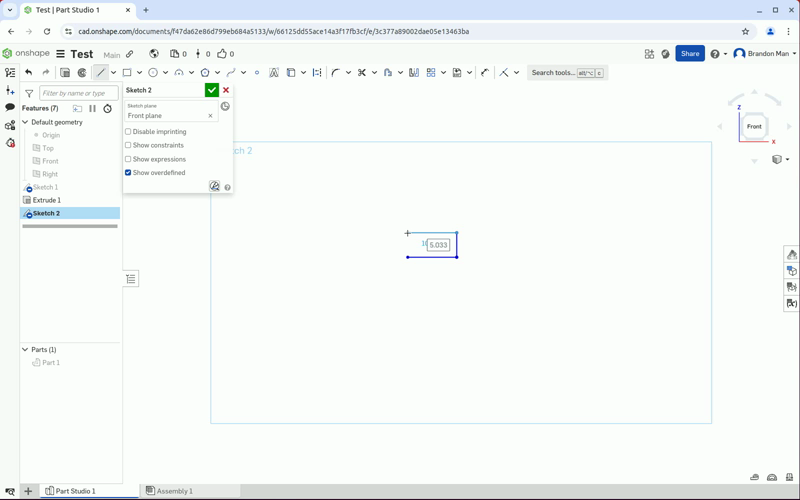
key_up(shift)
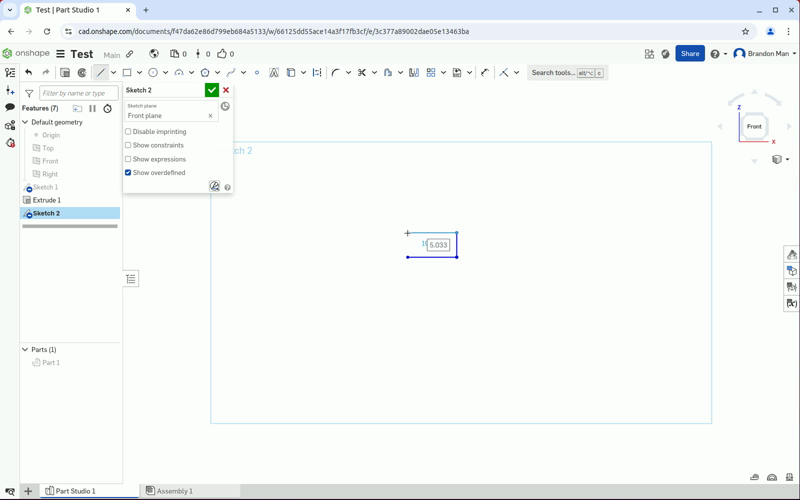
mouse_move(437, 232)
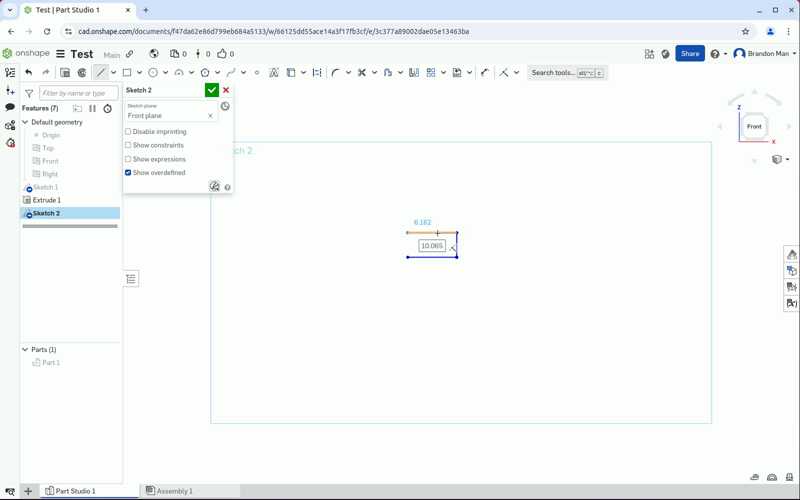
key_down(shift)
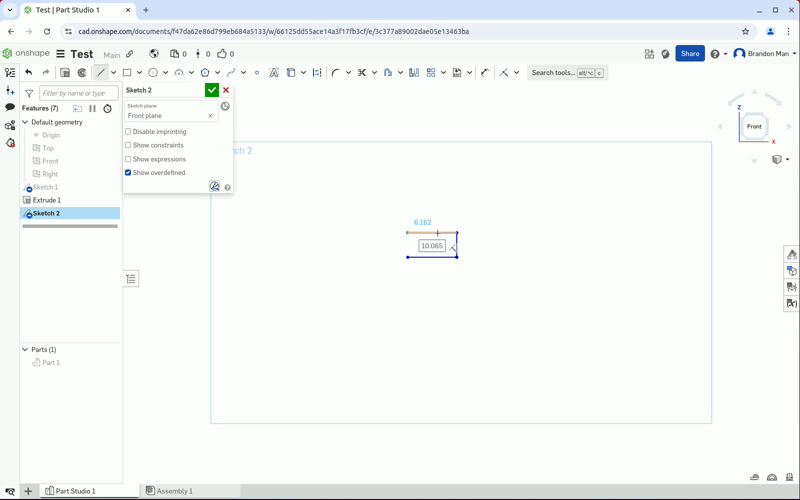
mouse_move(407, 257)
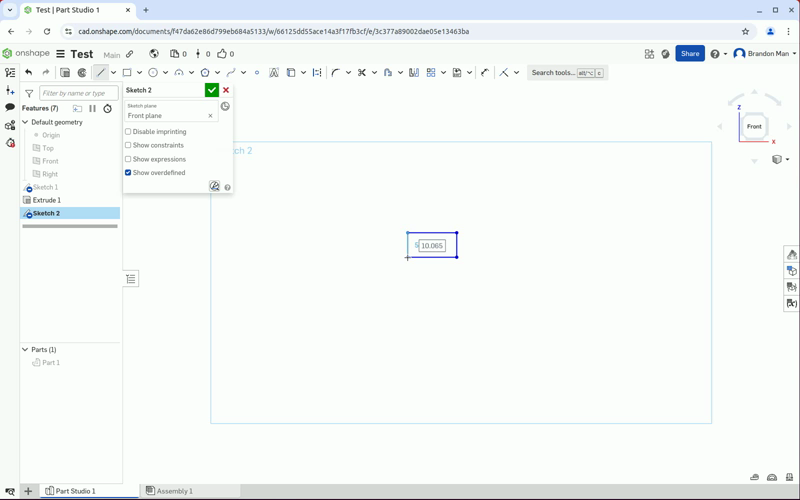
key_up(shift)
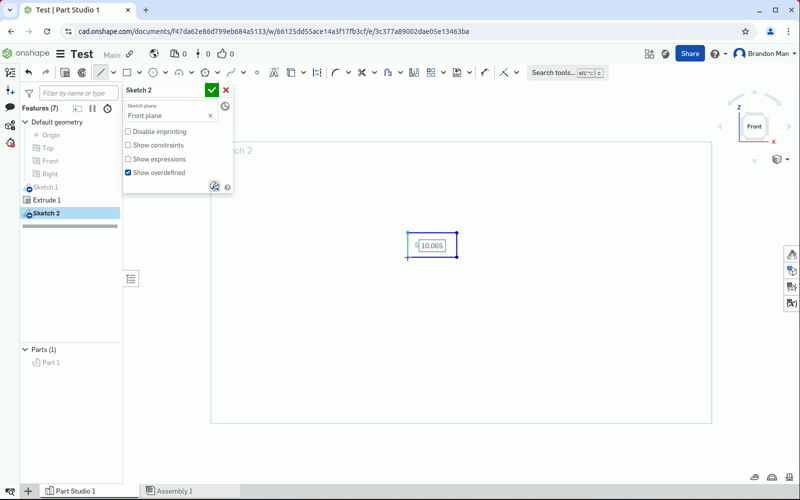
click(407, 257)
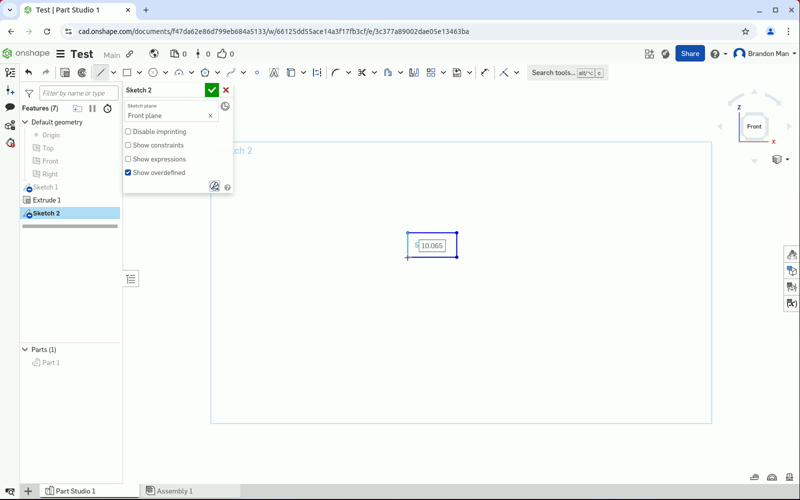
key(esc)
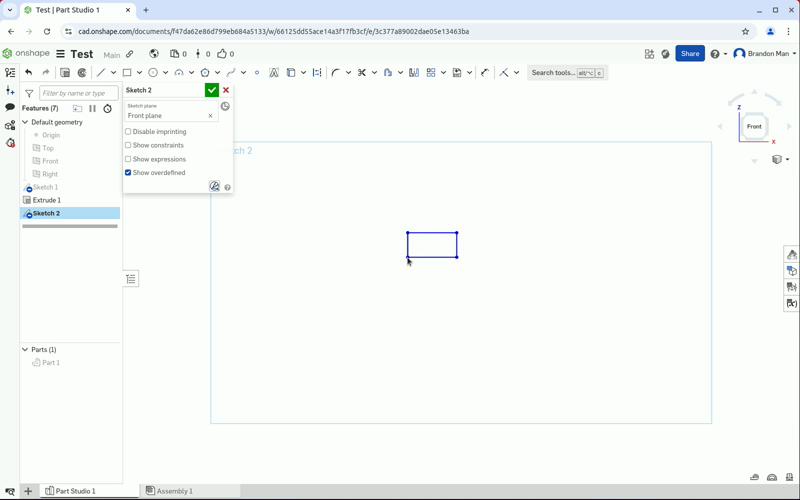
mouse_move(413, 240)
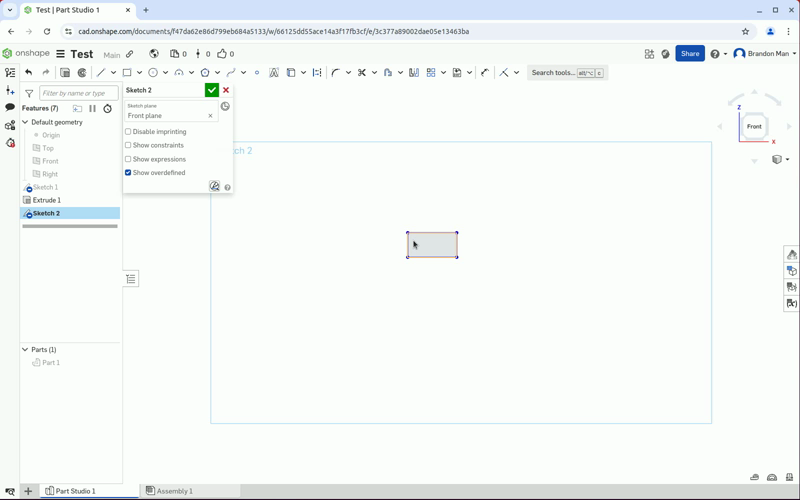
scroll(6)
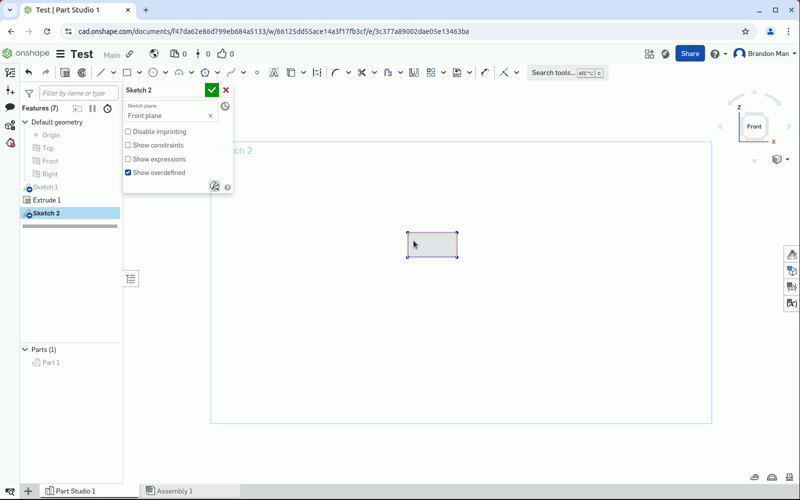
scroll(6)
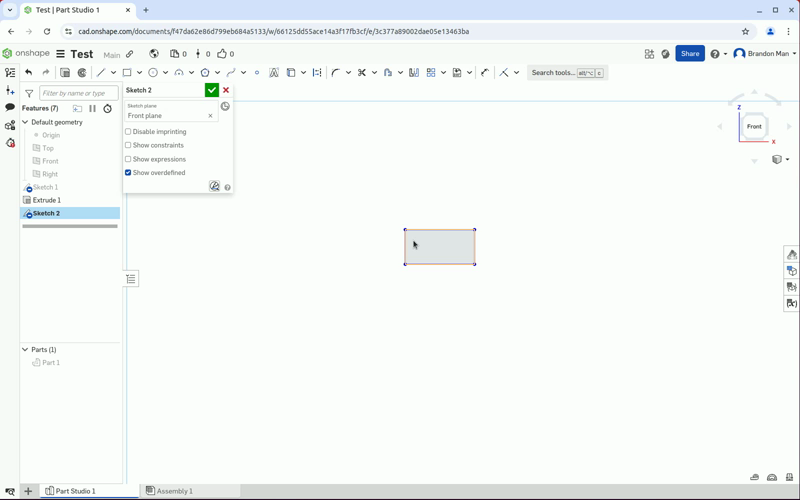
scroll(6)
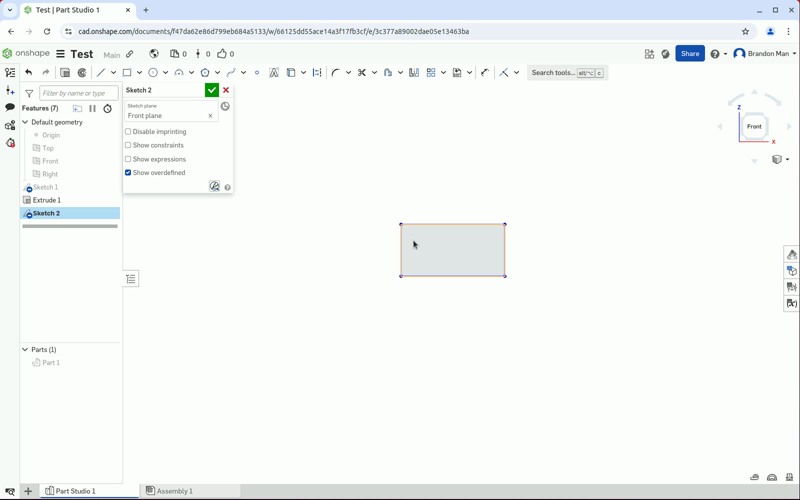
scroll(6)
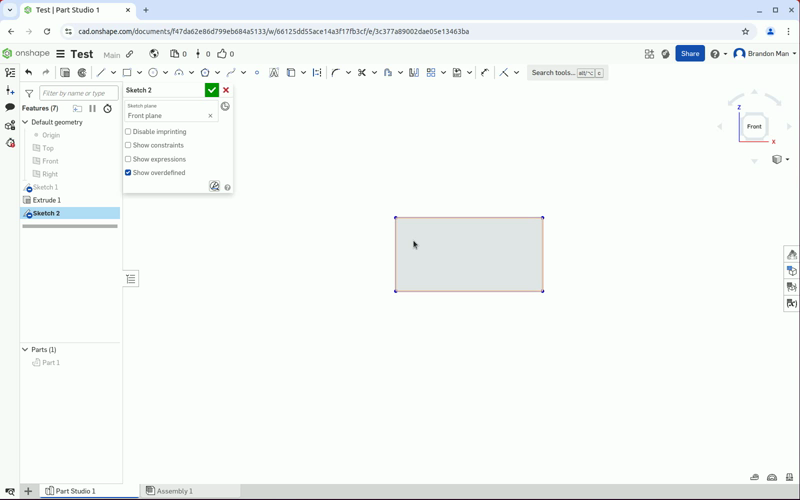
scroll(6)
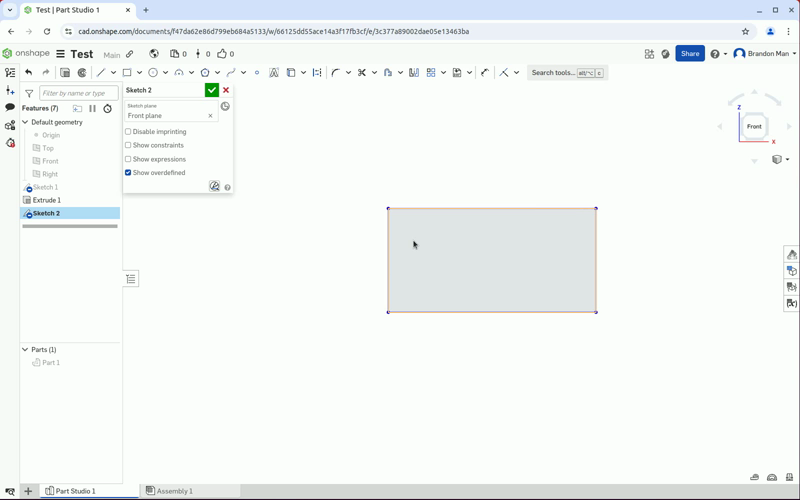
scroll(6)
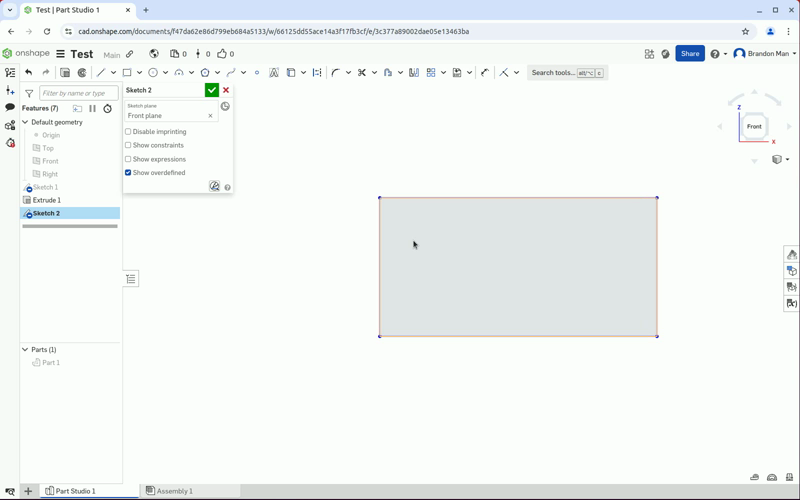
scroll(6)
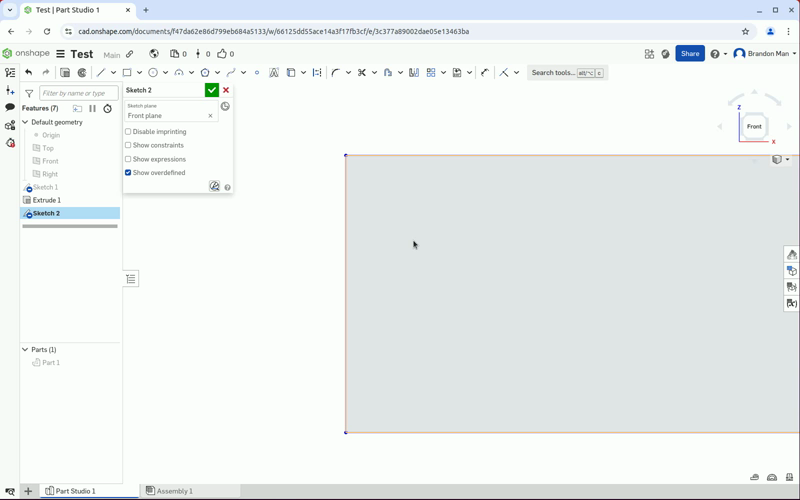
click(413, 240)
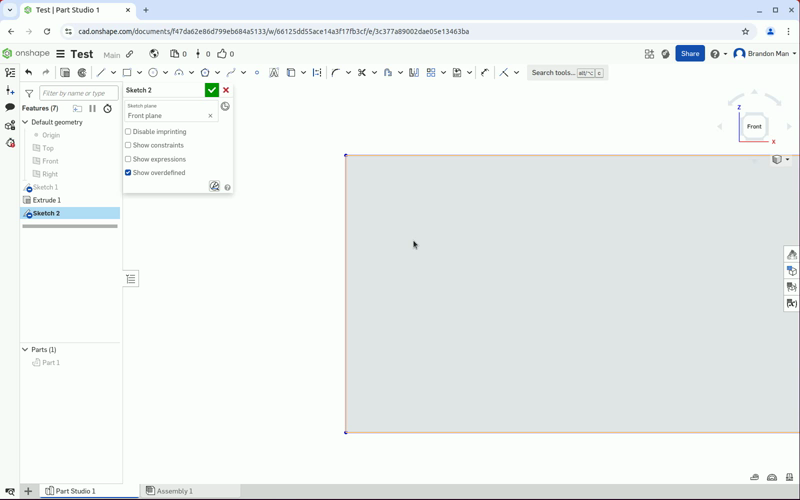
scroll(-6)
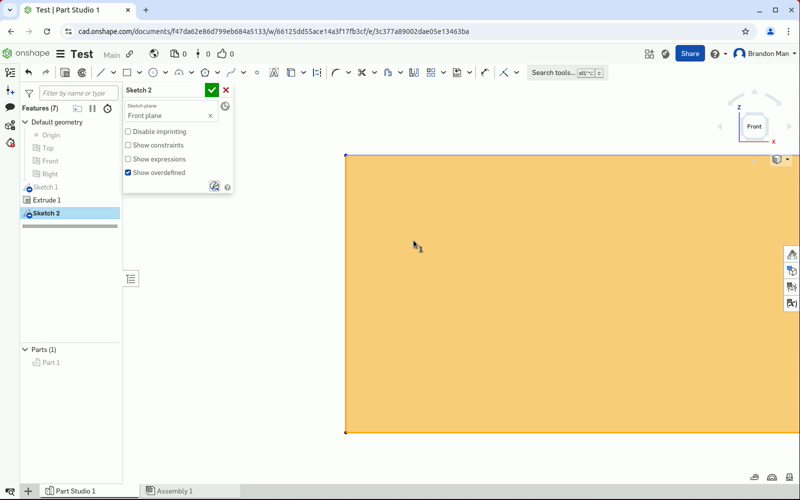
scroll(-6)
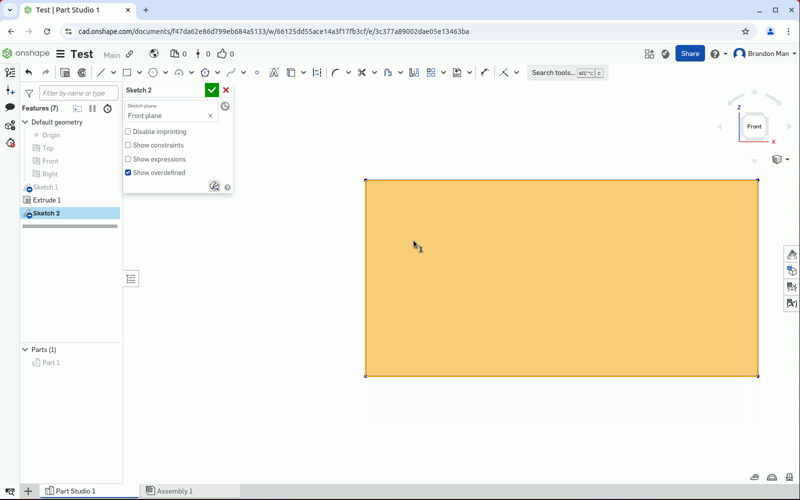
scroll(-6)
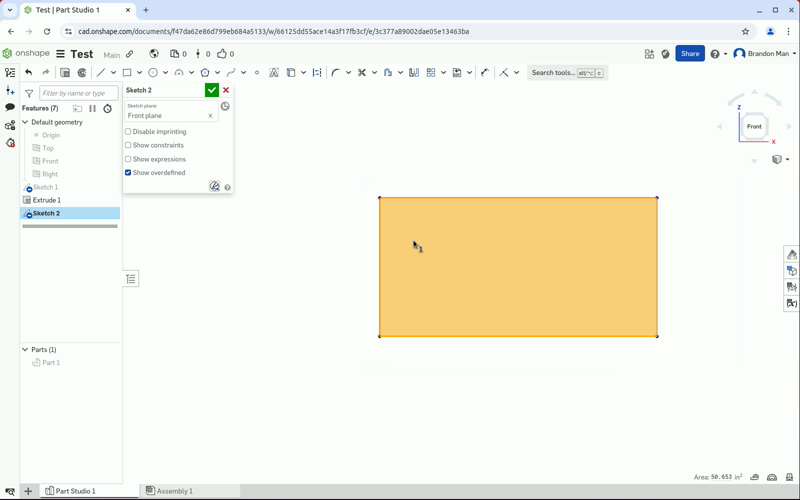
scroll(-6)
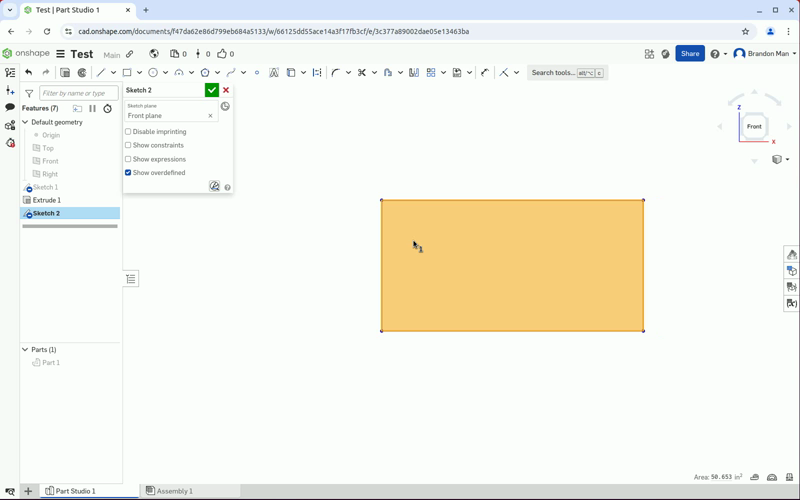
scroll(-6)
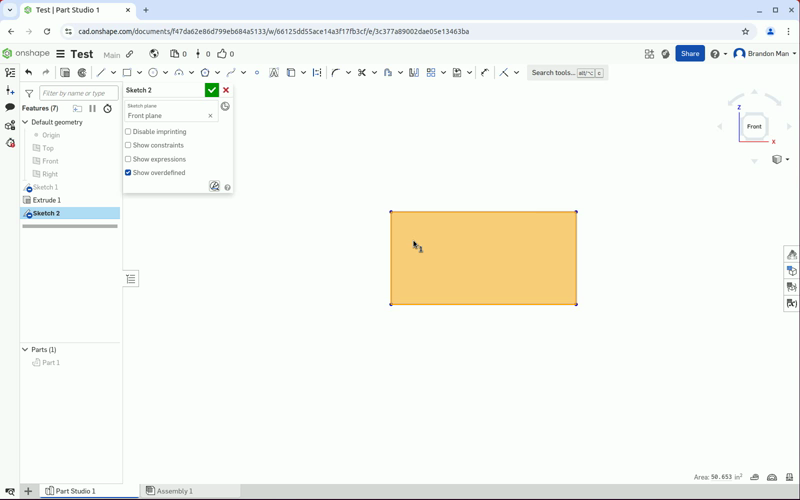
scroll(-6)
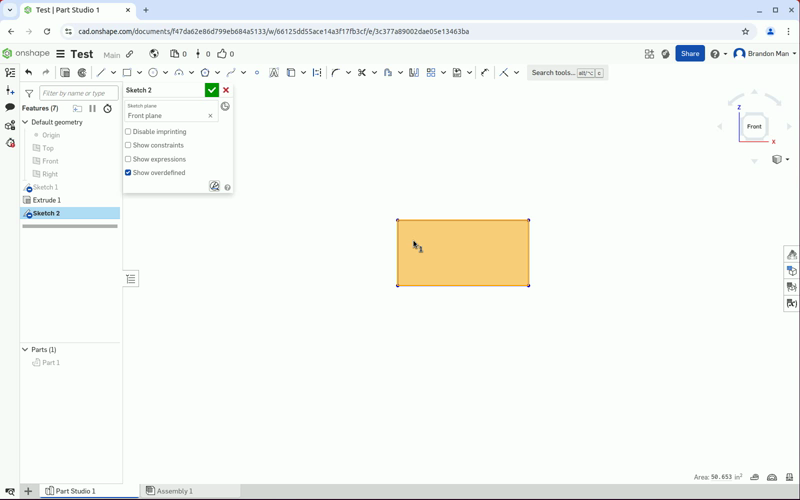
scroll(-6)
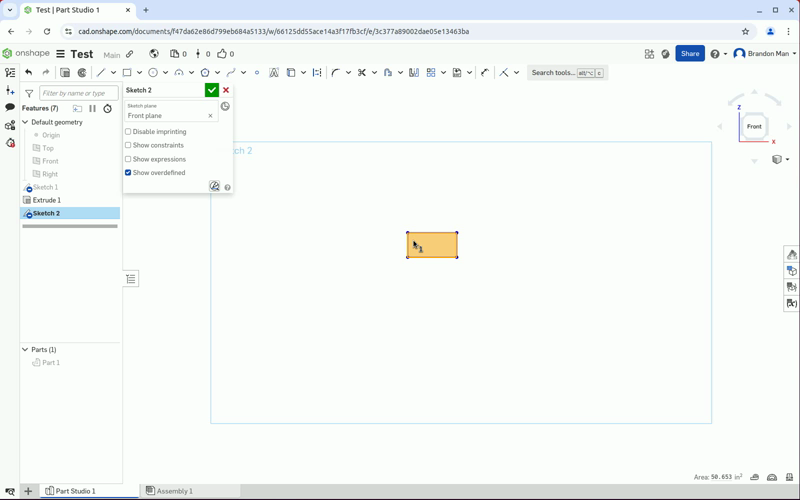
mouse_move(73, 352)
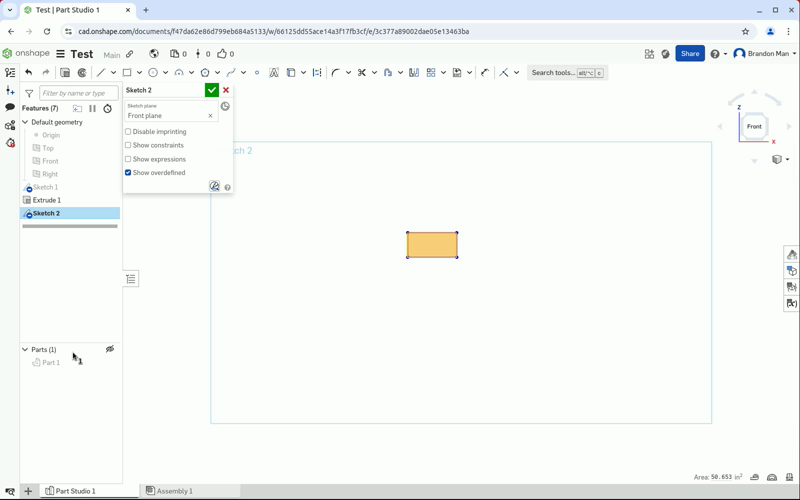
key(shift+y)
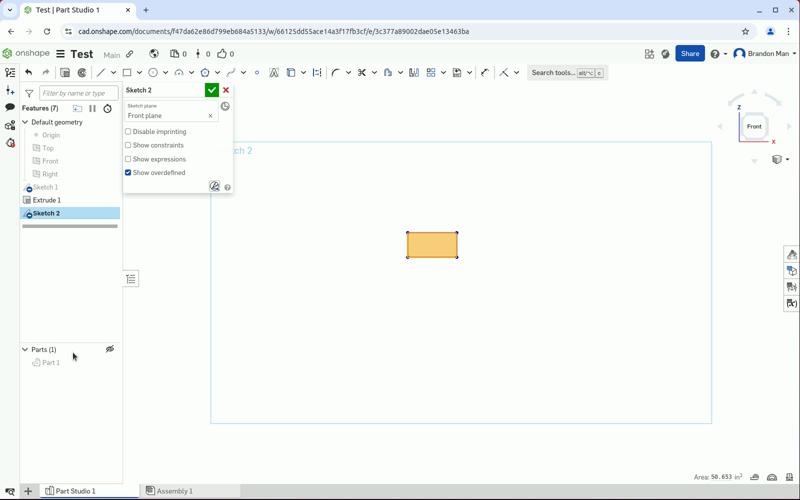
key(shift+e)
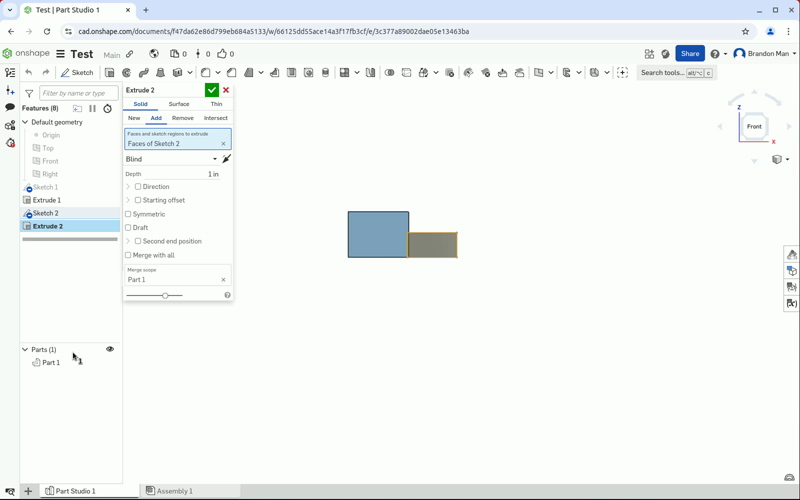
mouse_move(143, 106)
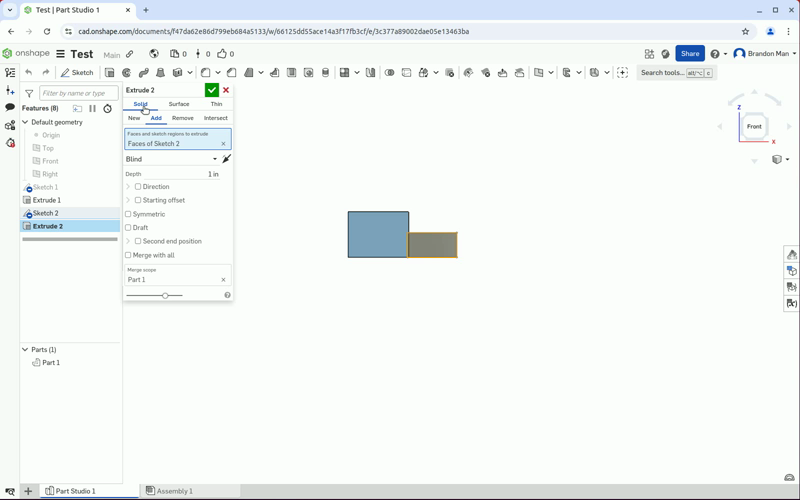
click(143, 106)
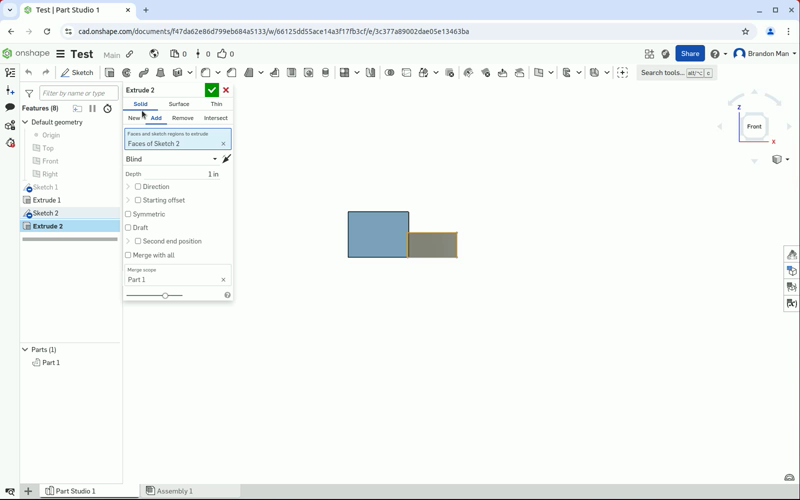
mouse_move(137, 120)
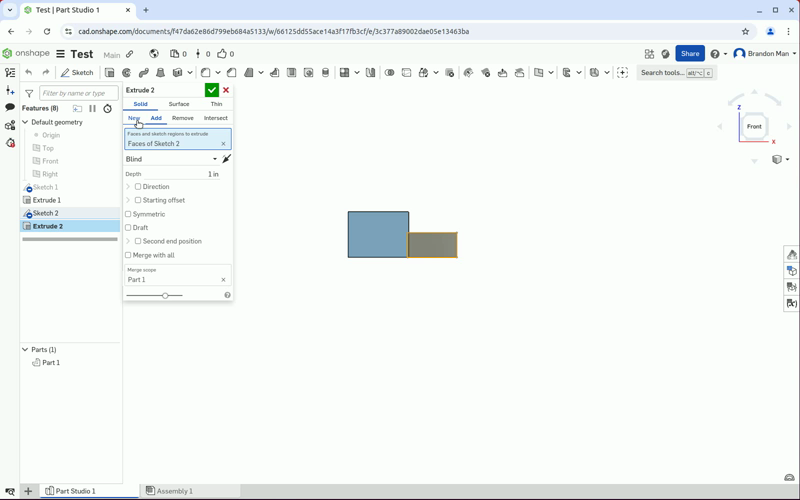
click(137, 120)
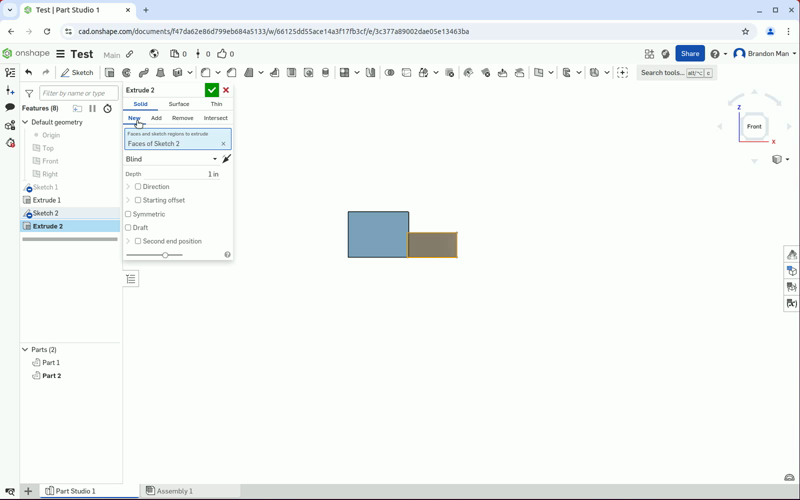
key(tab, 4)
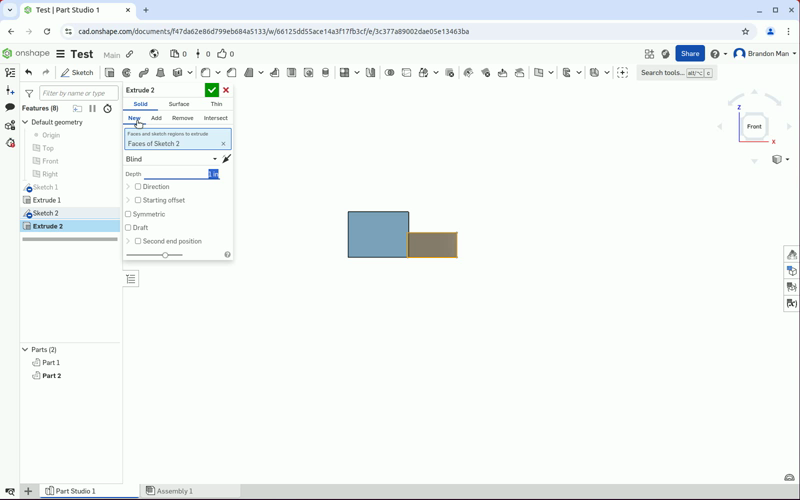
text(10.832)
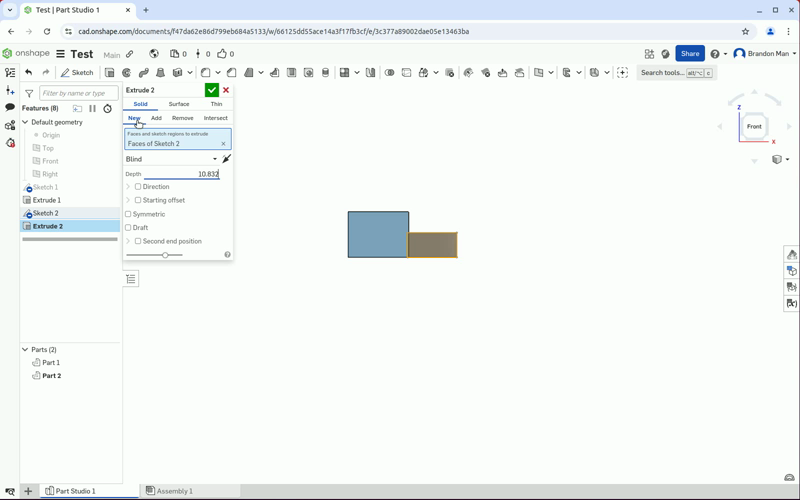
key(enter)
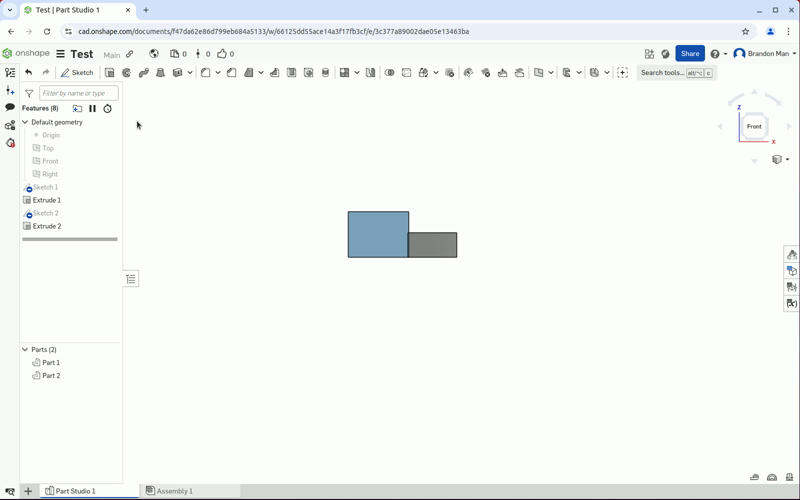
key(shift+h)
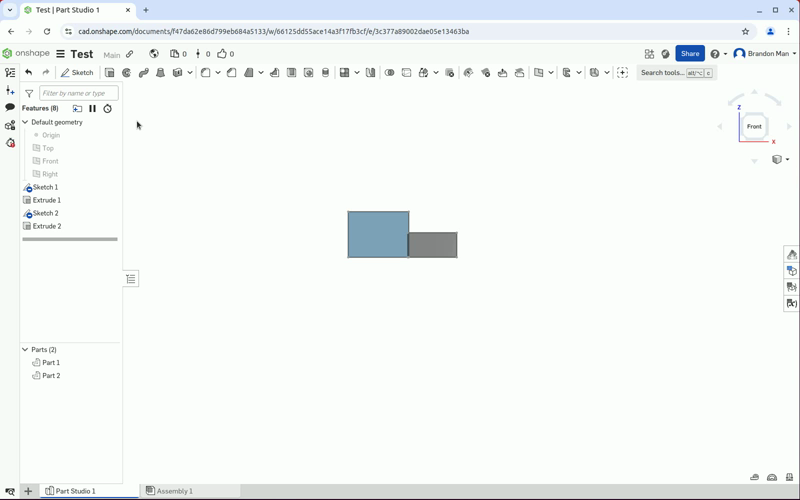
key(shift+h)
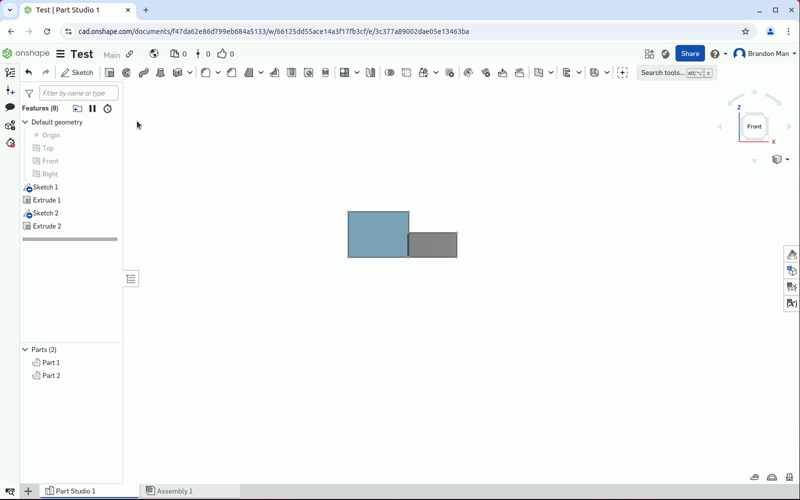
key(shift+7)
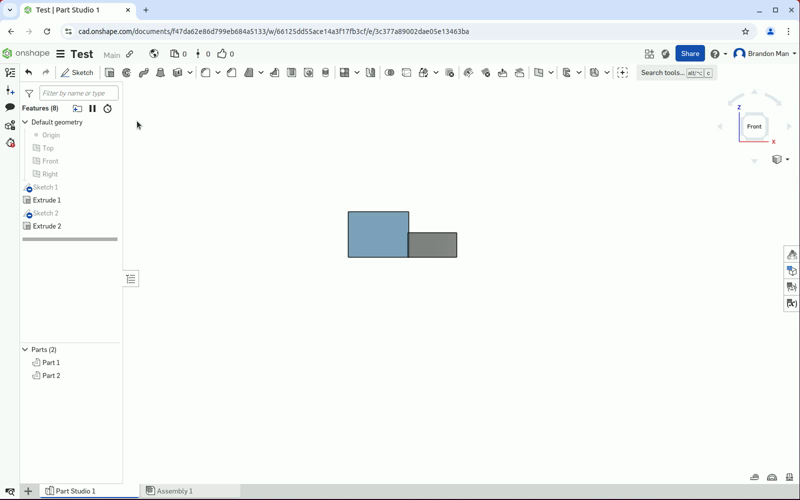
key(left, 2)
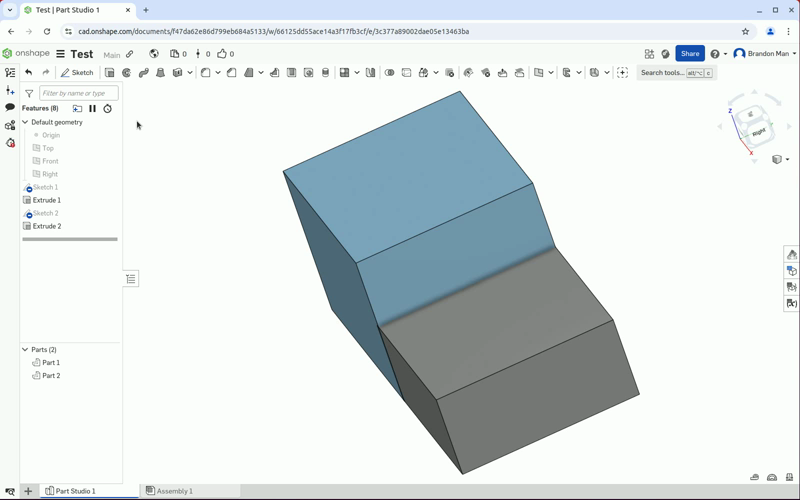
key(down, 2)
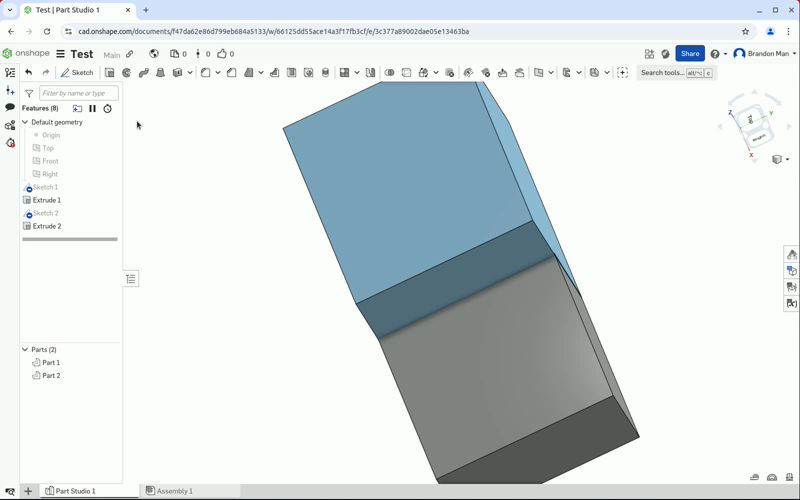
key(up, 2)
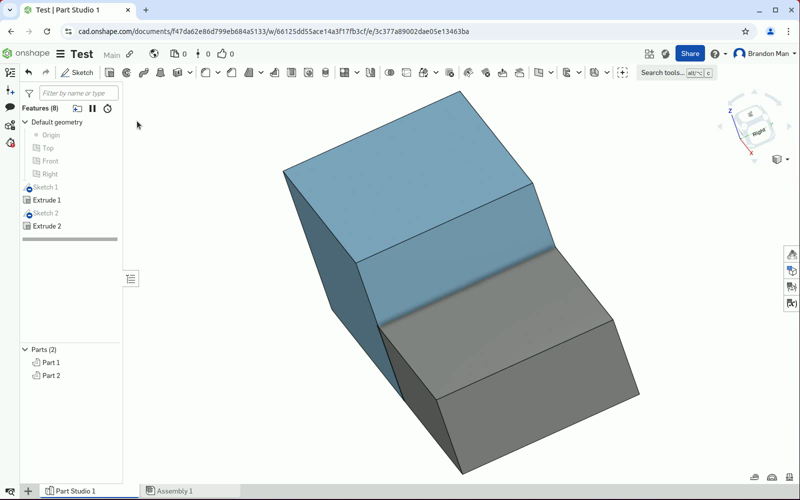
key(right, 2)
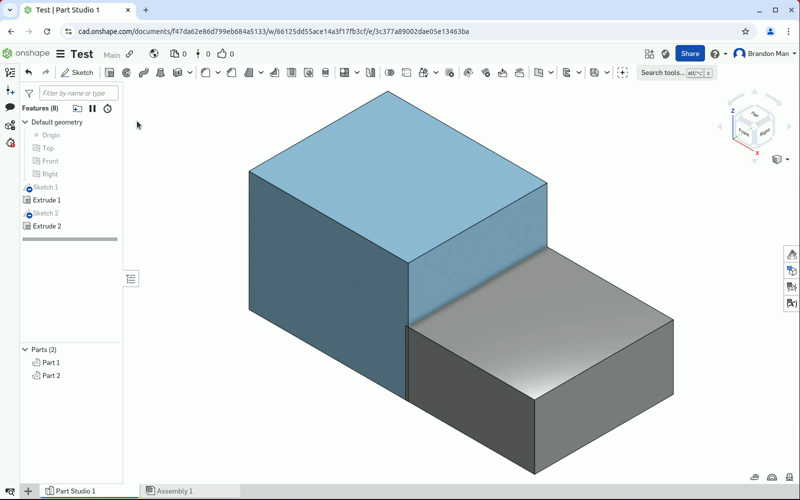
mouse_move(73, 189)
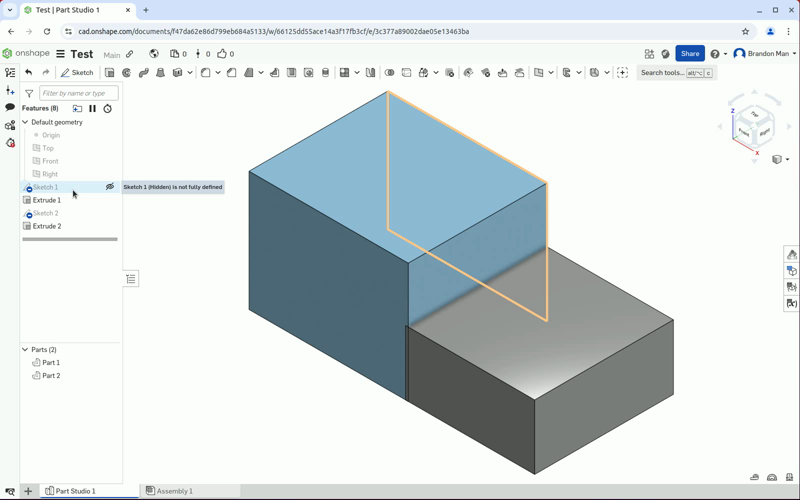
click(73, 189)